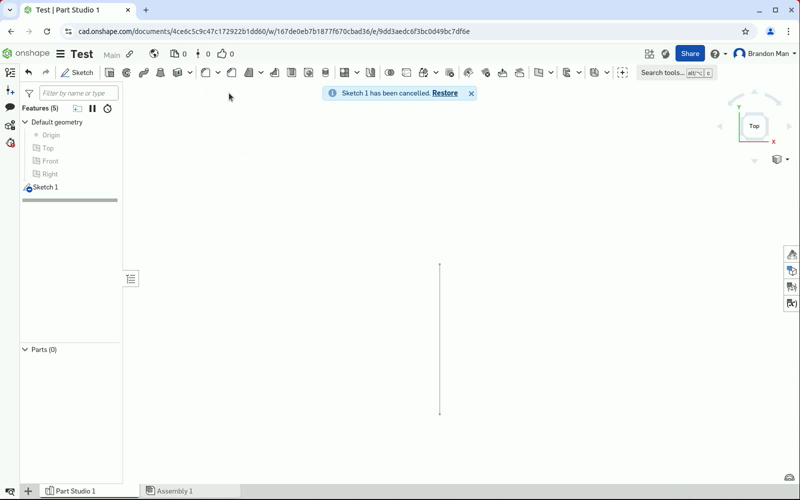
key(shift+h)
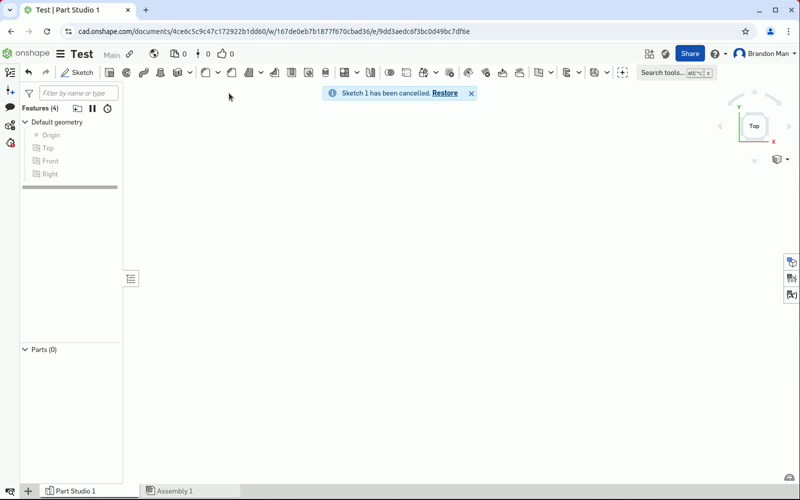
mouse_move(73, 352)
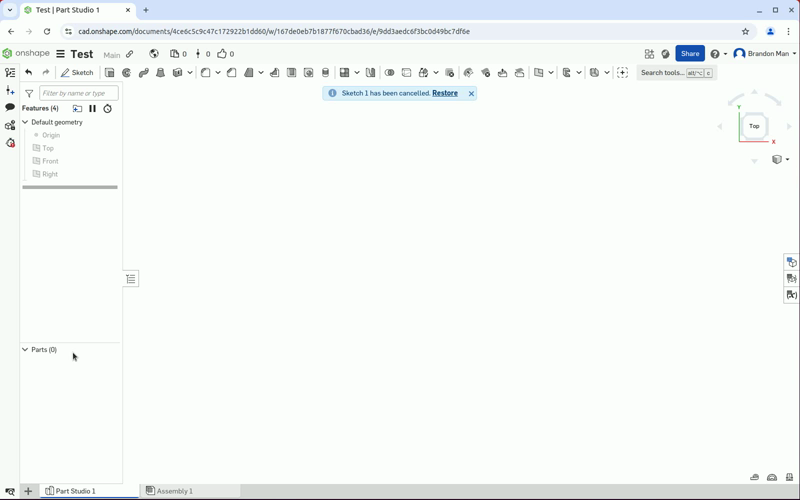
key(y)
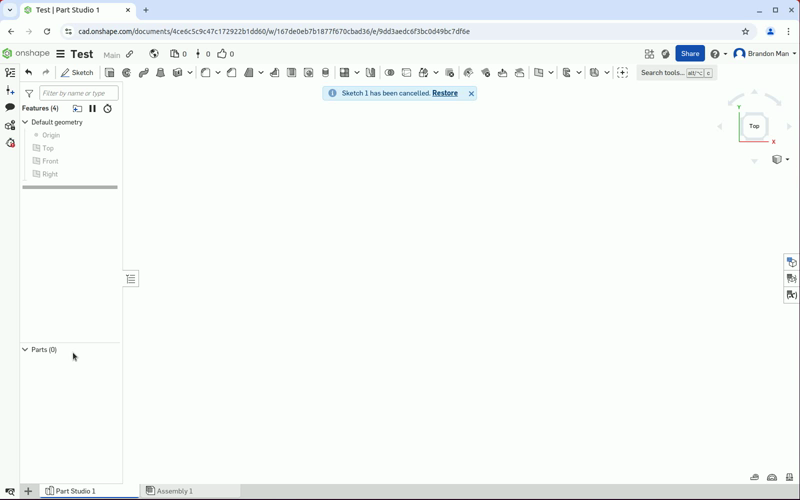
key(shift+p)
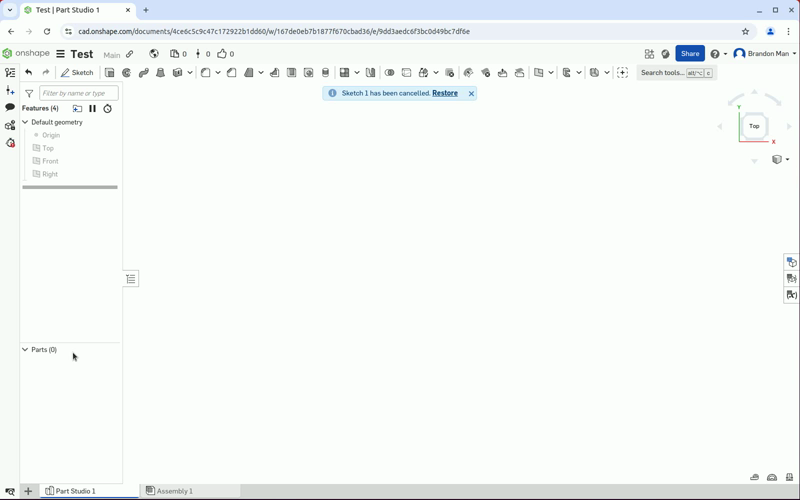
key(space)
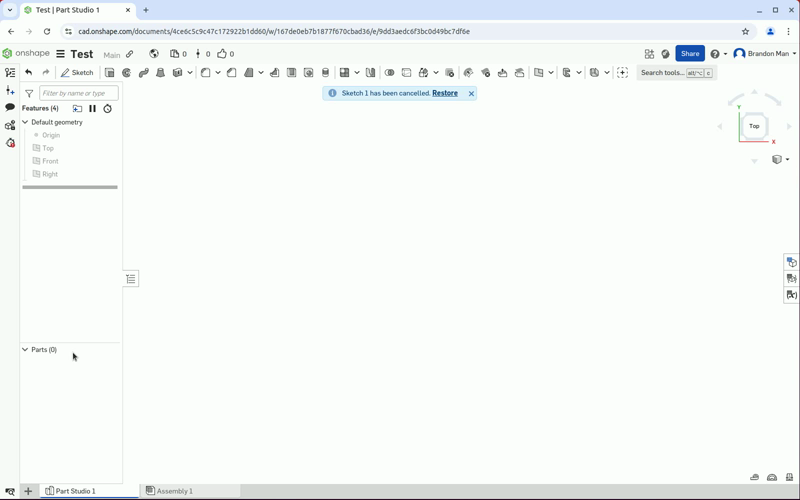
key_down(shift)
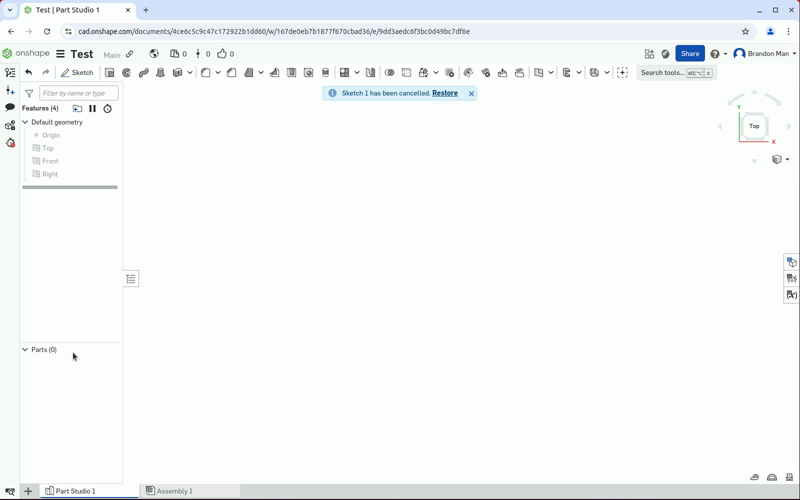
key(up)
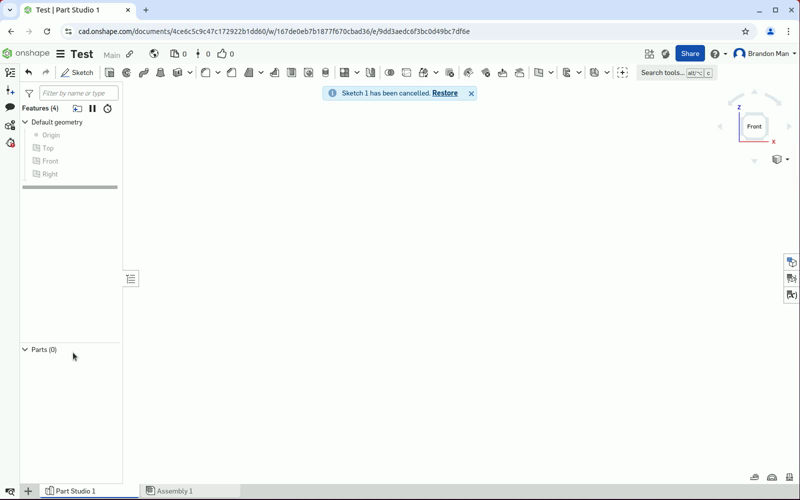
key_up(shift)
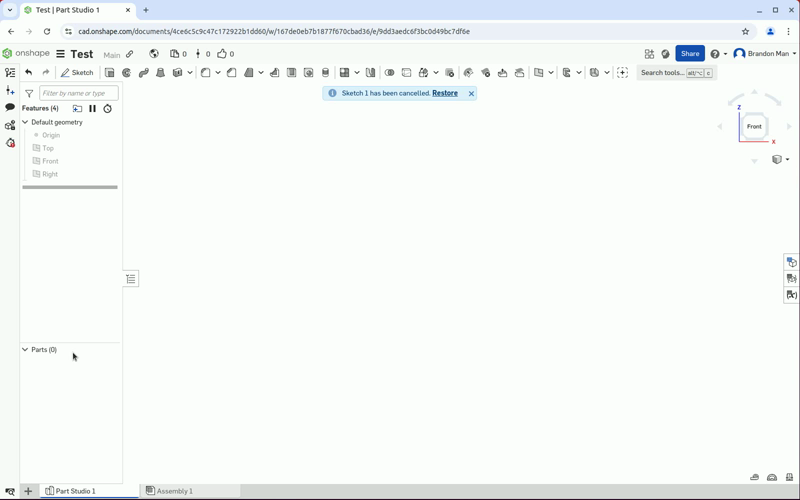
mouse_move(73, 352)
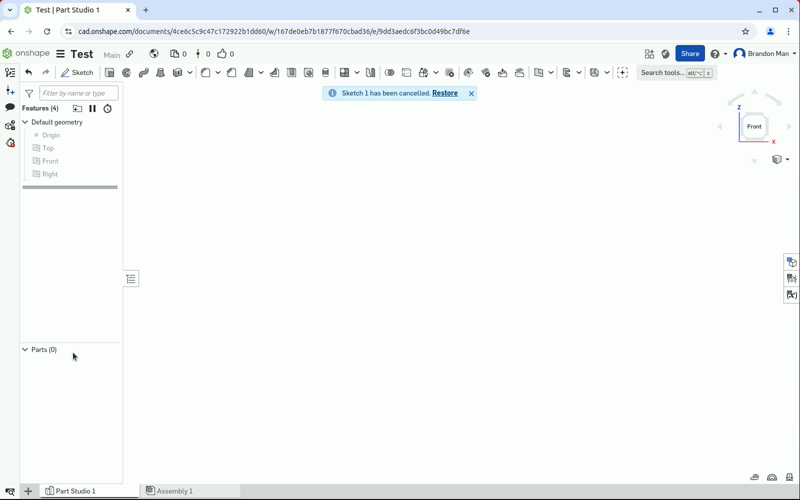
key(shift+y)
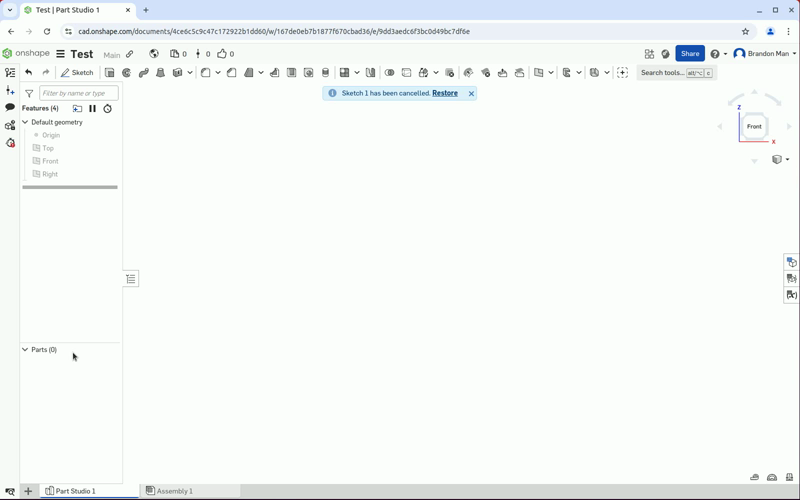
key(shift+s)
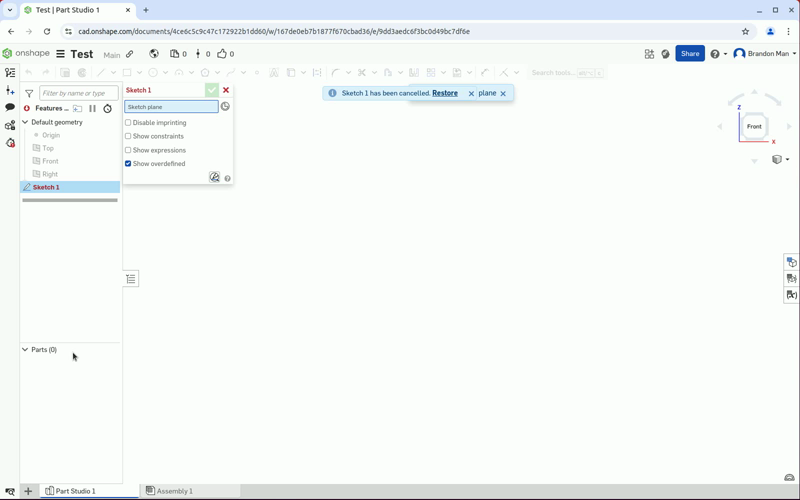
mouse_move(73, 163)
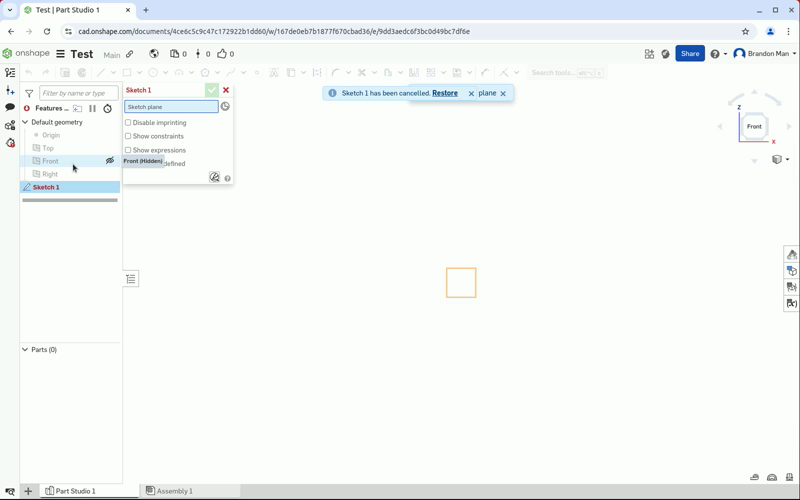
click(73, 163)
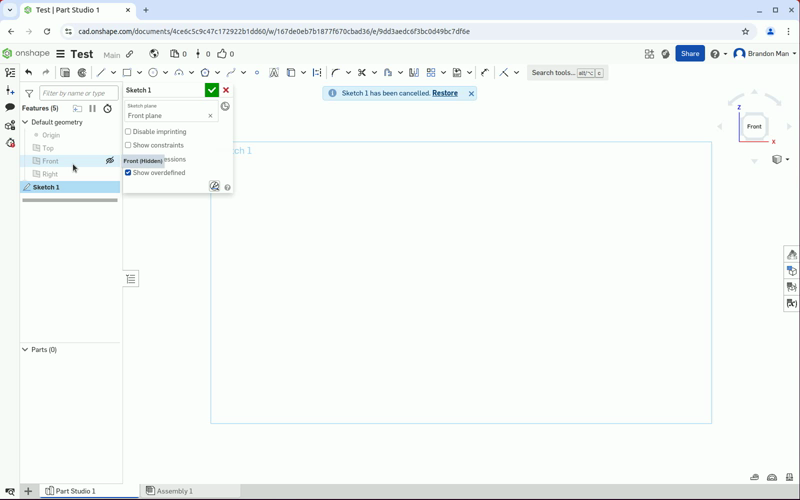
mouse_move(73, 352)
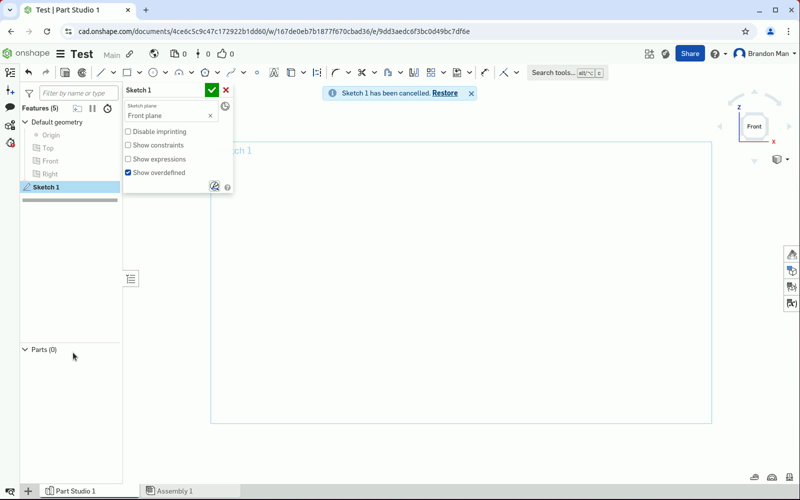
key(y)
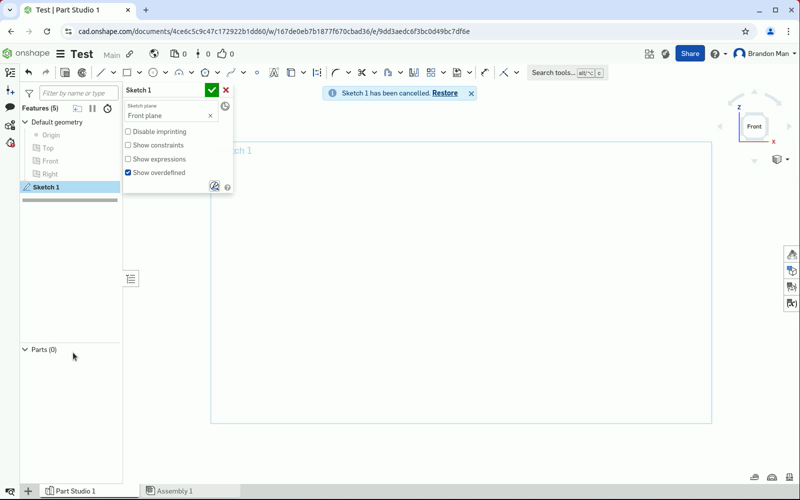
key(l)
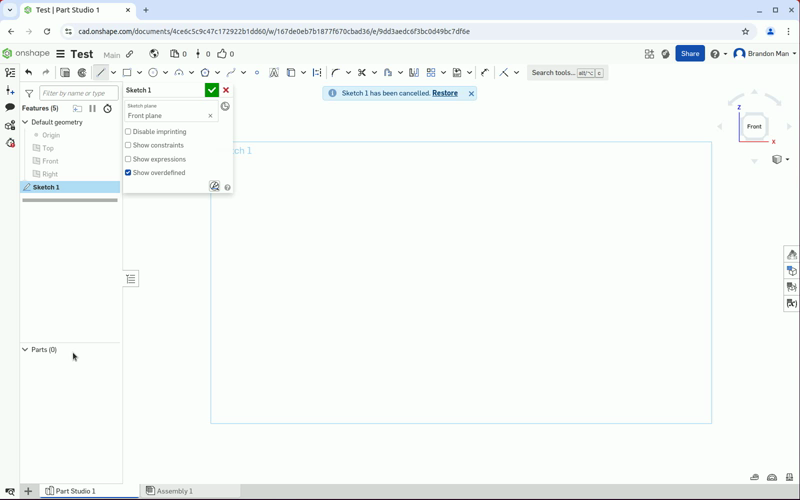
key_down(shift)
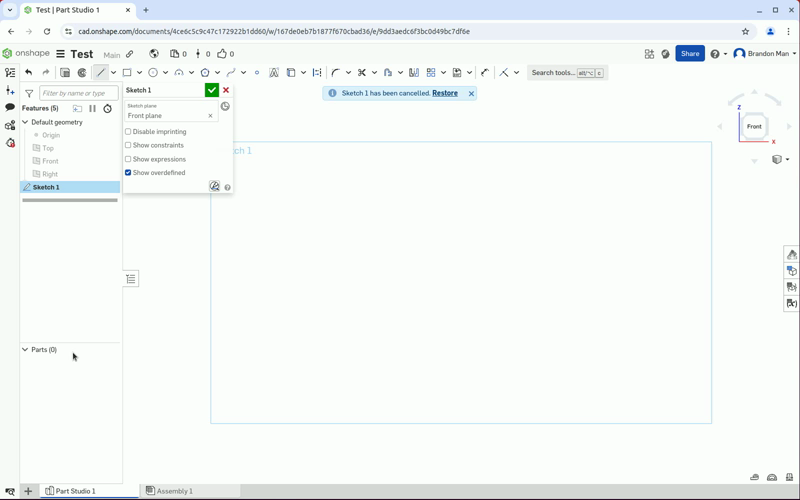
mouse_move(348, 282)
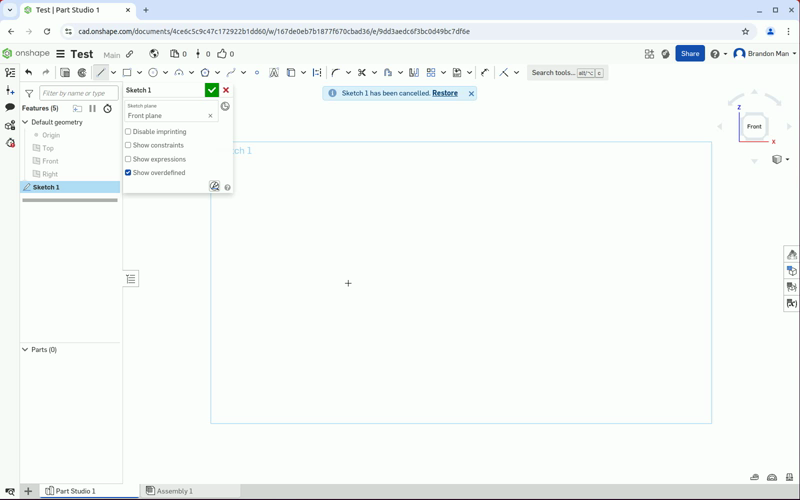
click(348, 282)
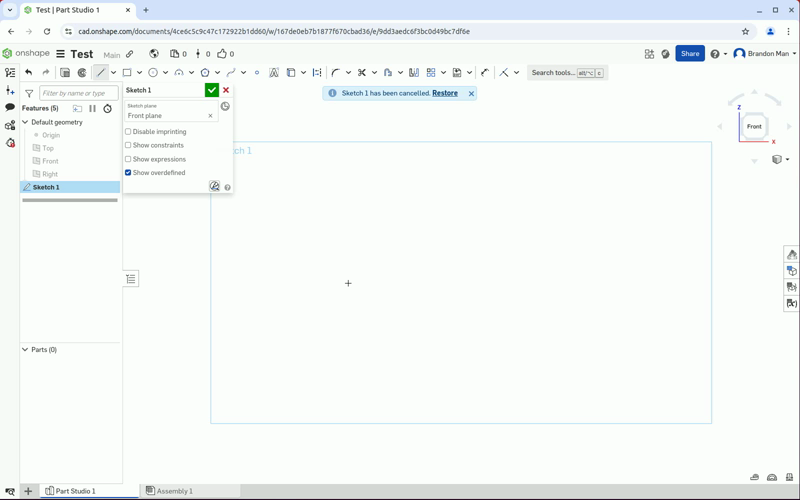
key_up(shift)
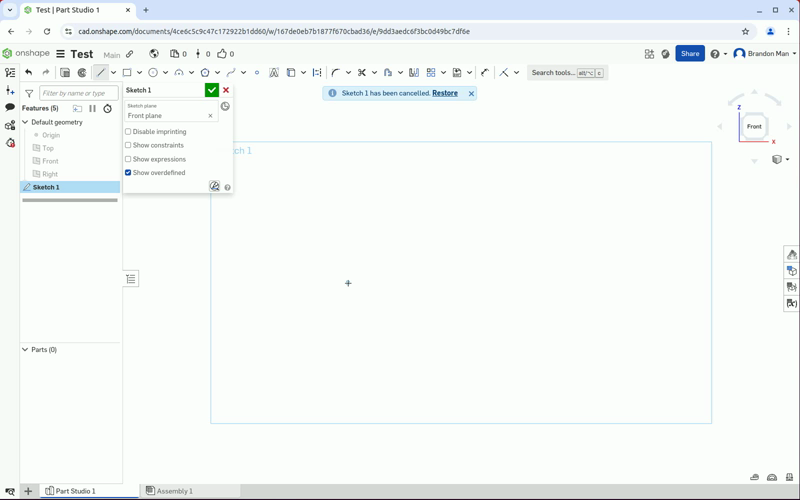
key_down(shift)
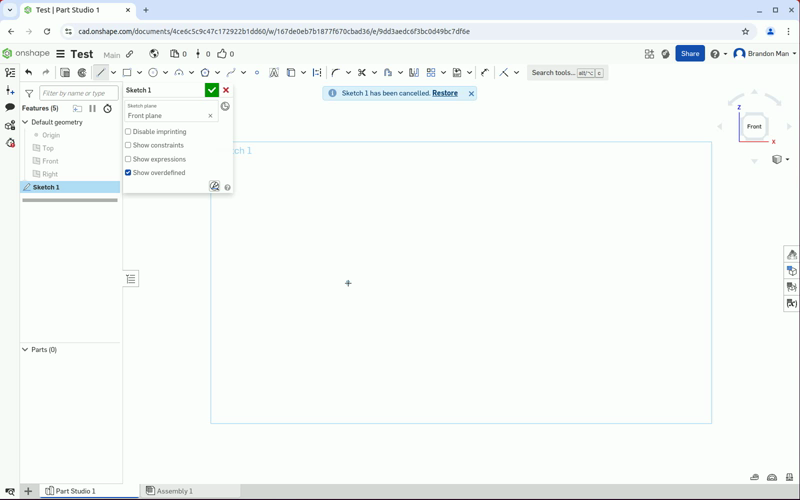
mouse_move(460, 282)
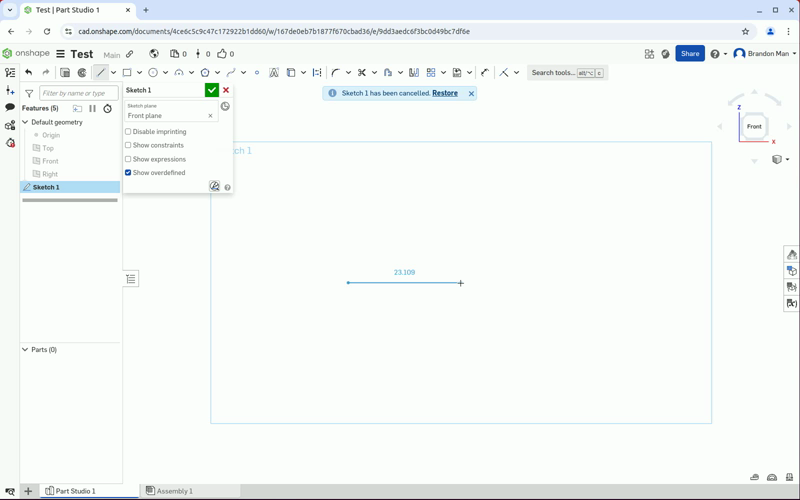
click(460, 282)
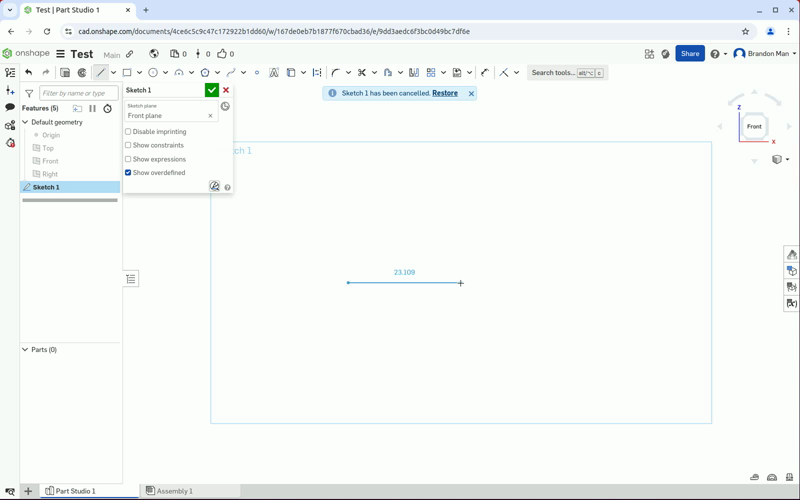
key_up(shift)
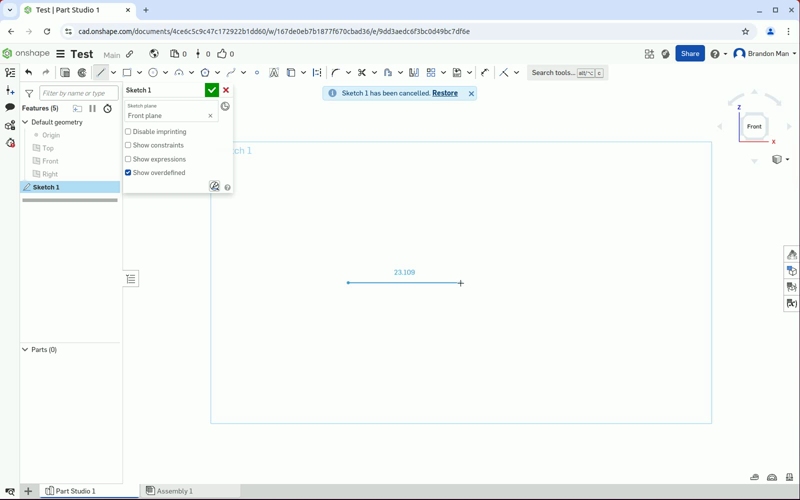
key_down(shift)
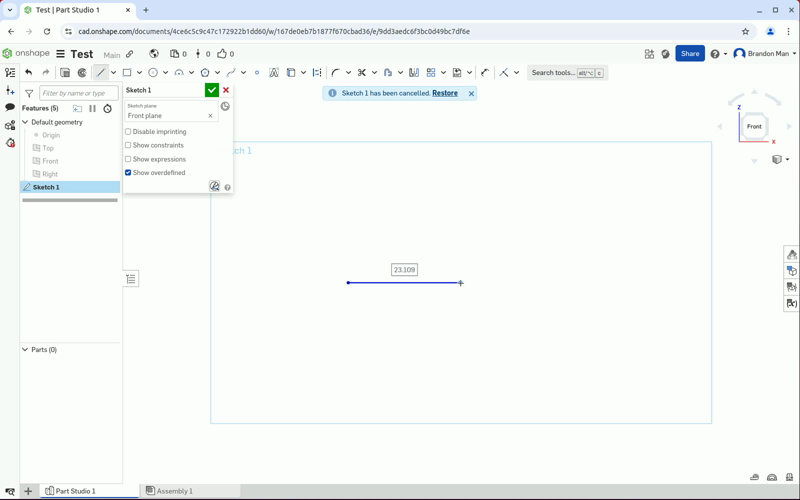
mouse_move(490, 282)
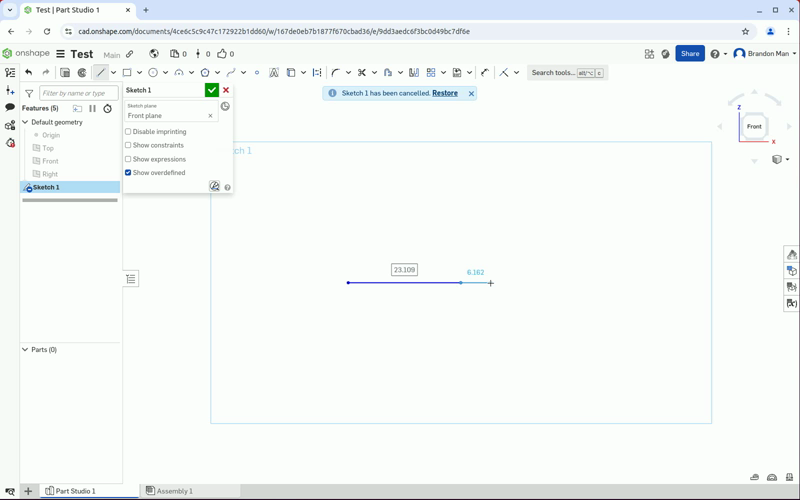
mouse_move(460, 226)
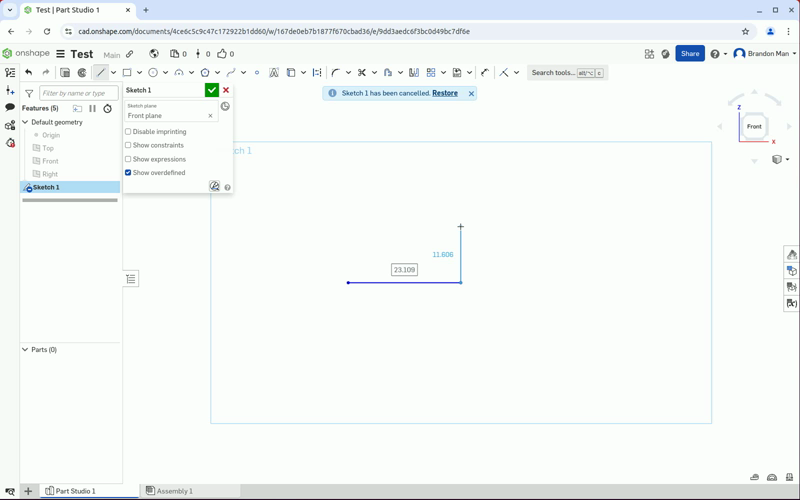
click(460, 226)
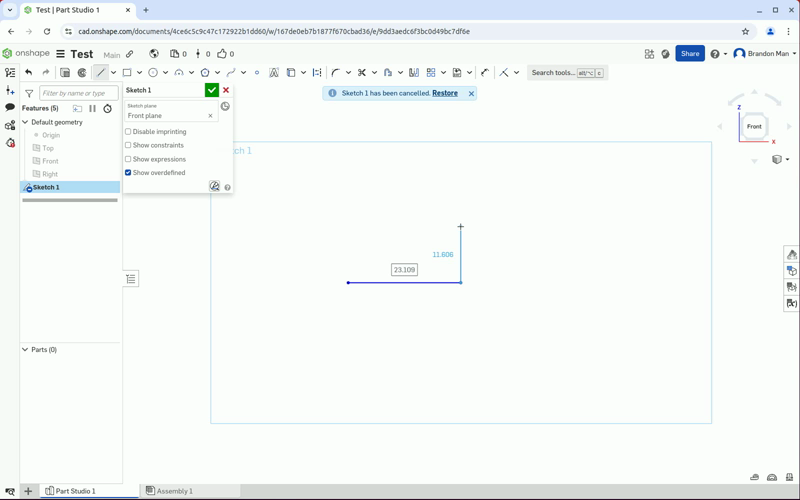
key_up(shift)
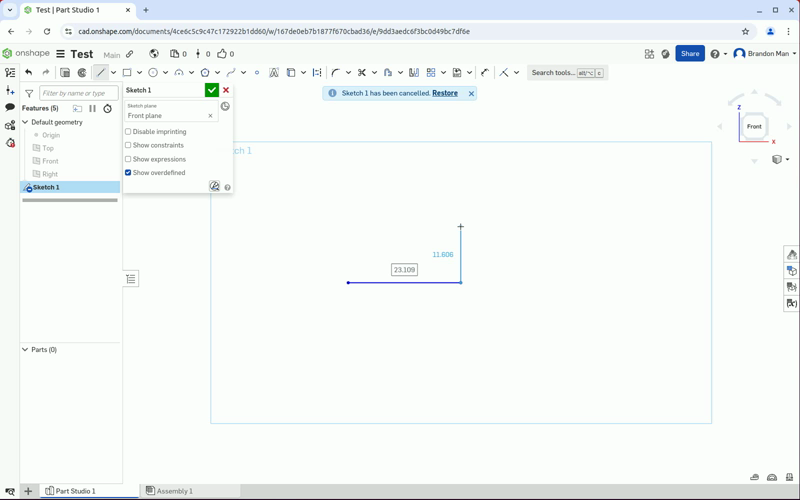
key_down(shift)
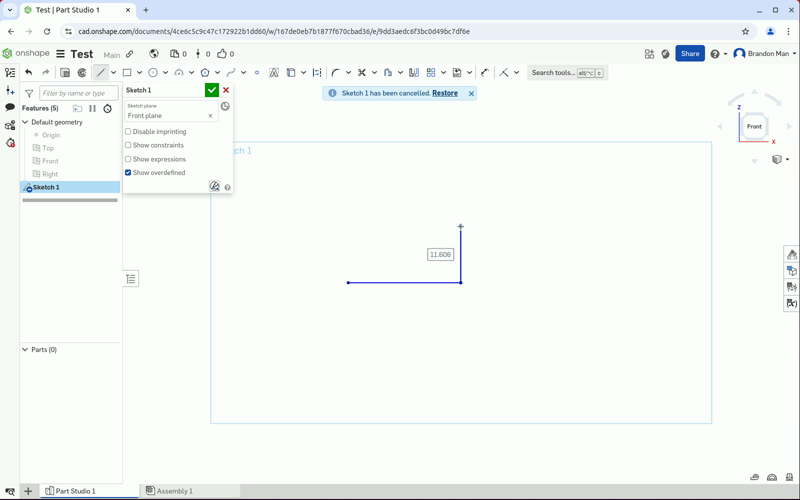
mouse_move(348, 226)
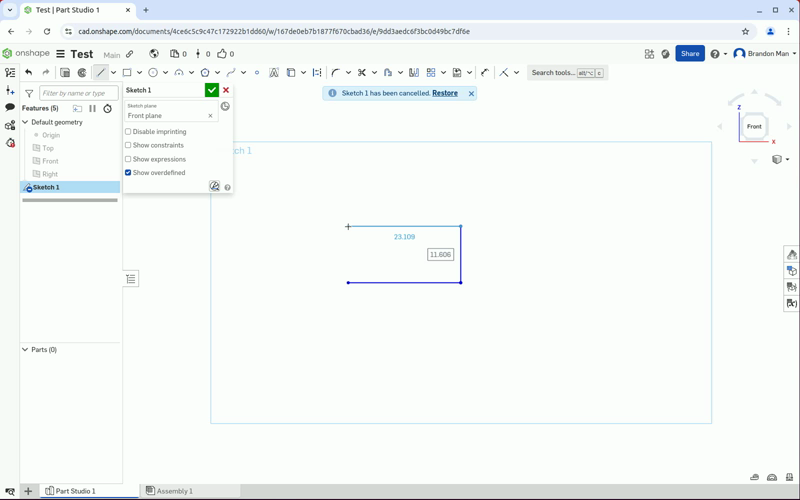
click(348, 226)
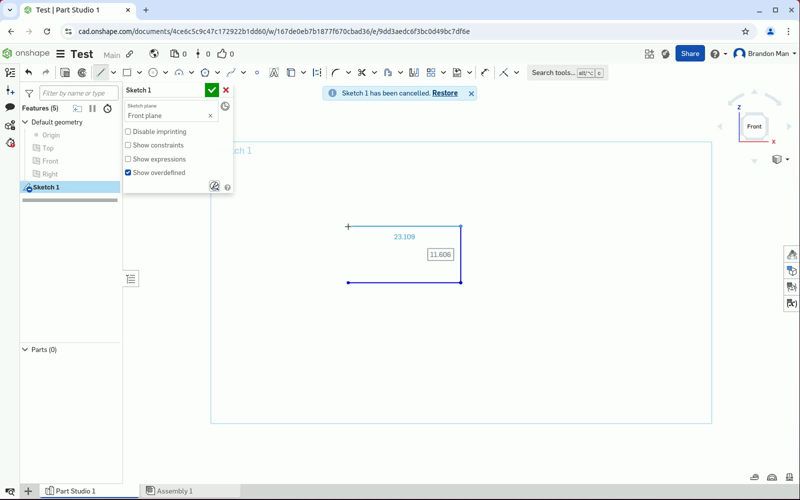
key_up(shift)
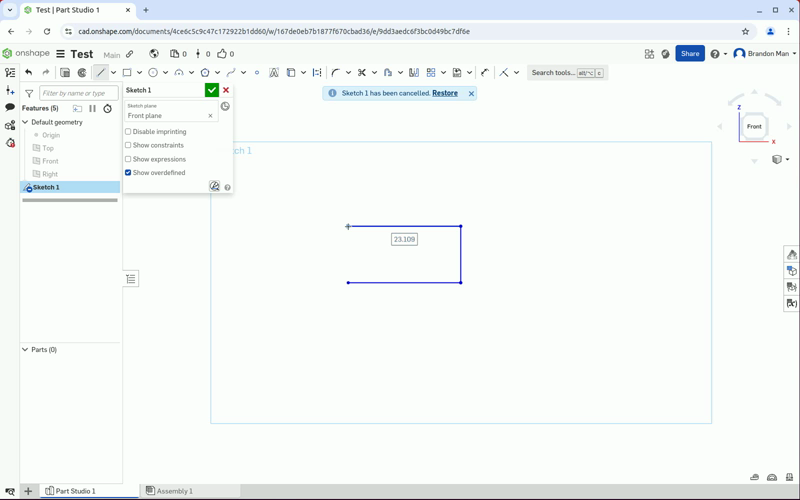
mouse_move(378, 226)
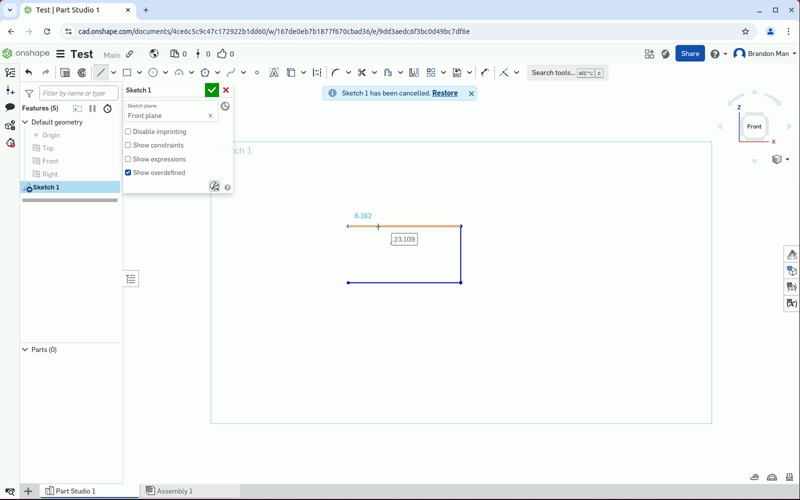
key_down(shift)
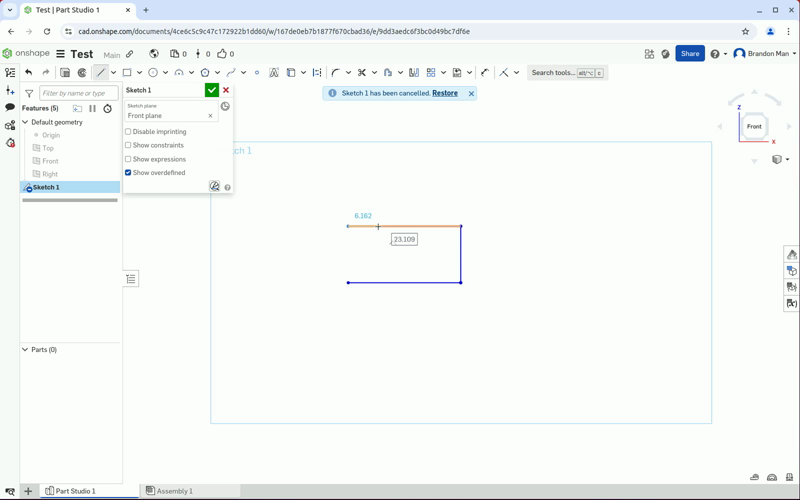
mouse_move(348, 282)
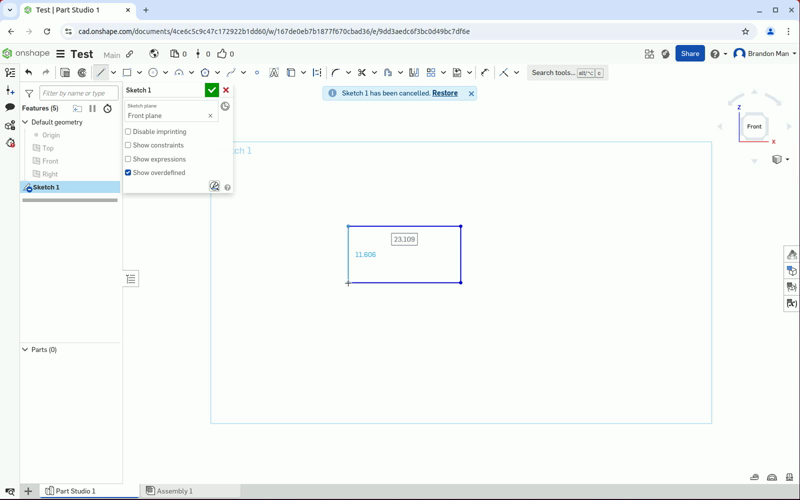
key_up(shift)
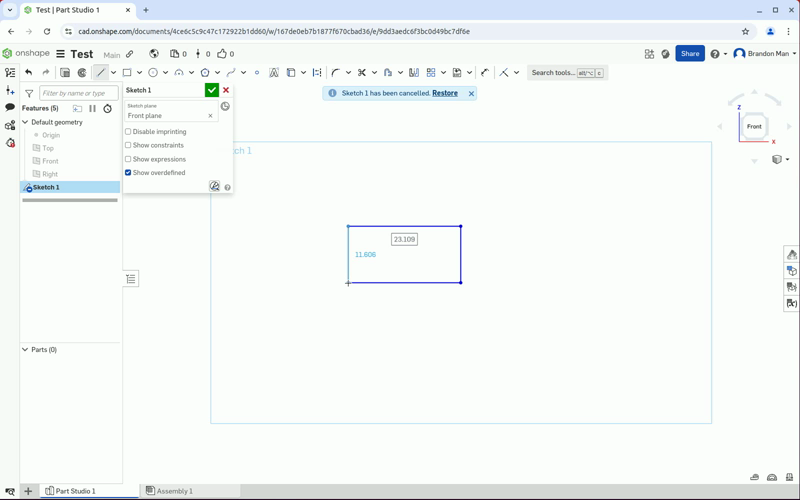
click(348, 282)
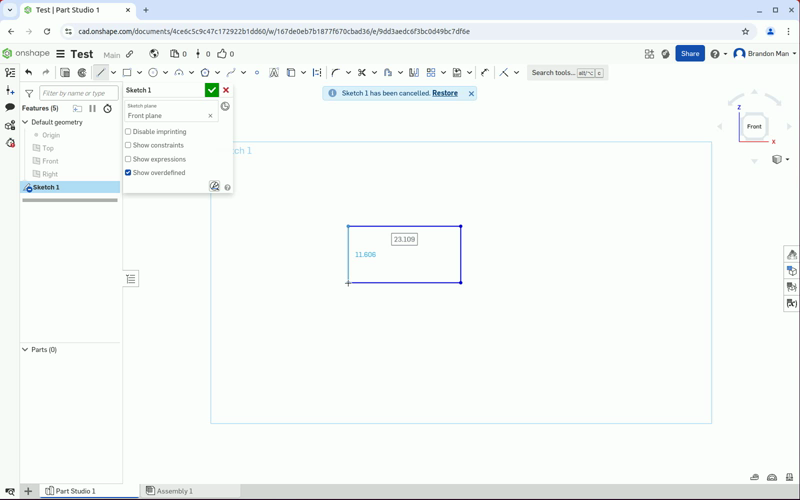
key(esc)
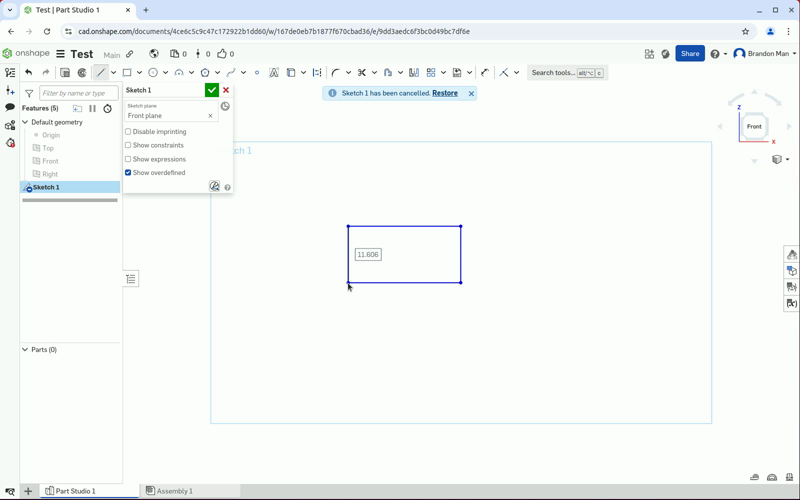
mouse_move(433, 267)
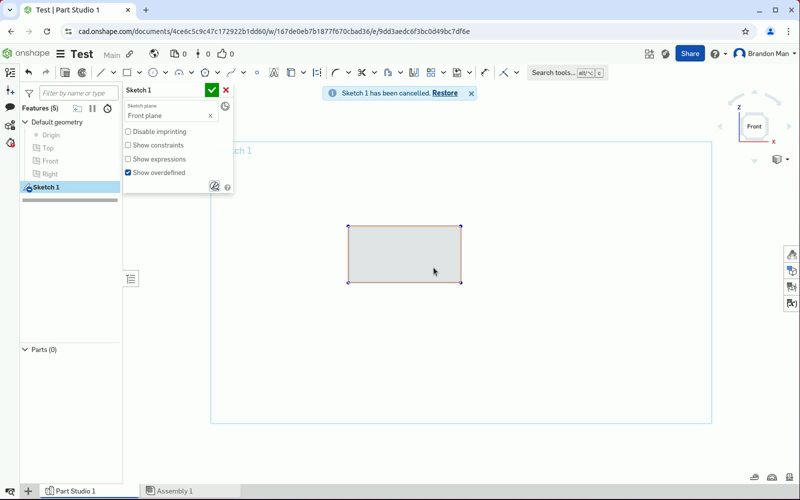
click(433, 267)
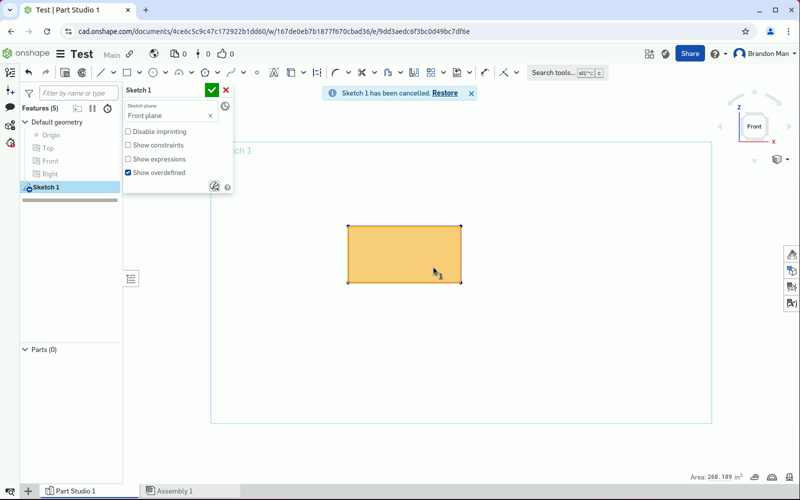
mouse_move(73, 352)
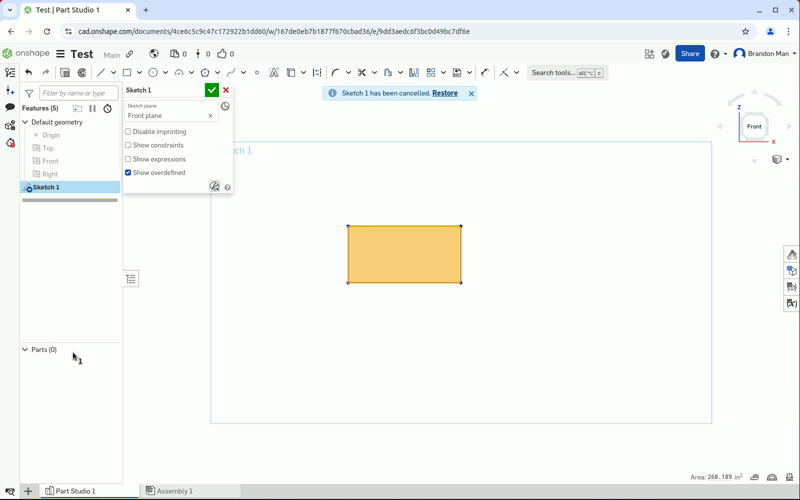
key(shift+y)
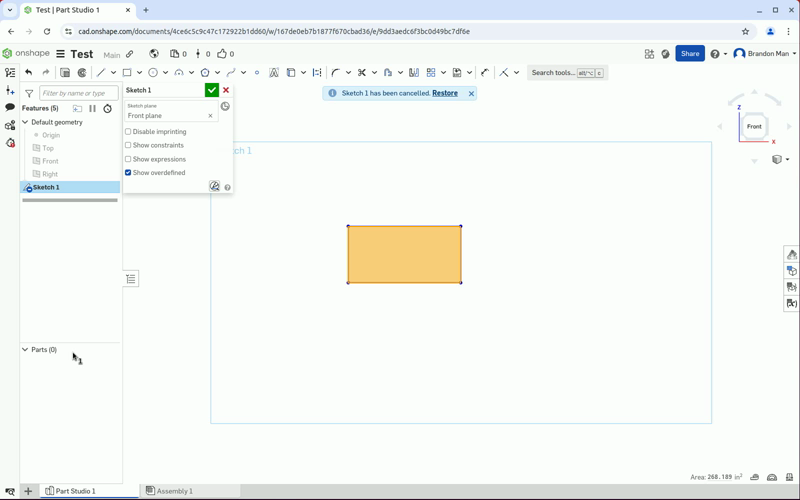
key(shift+e)
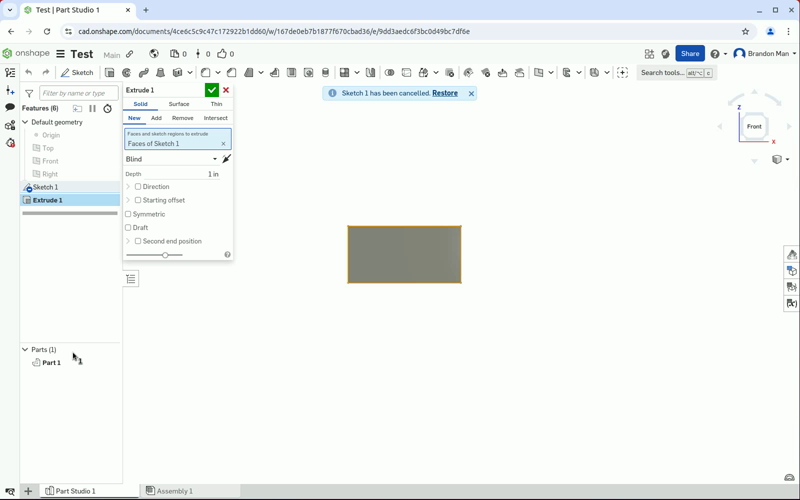
mouse_move(143, 106)
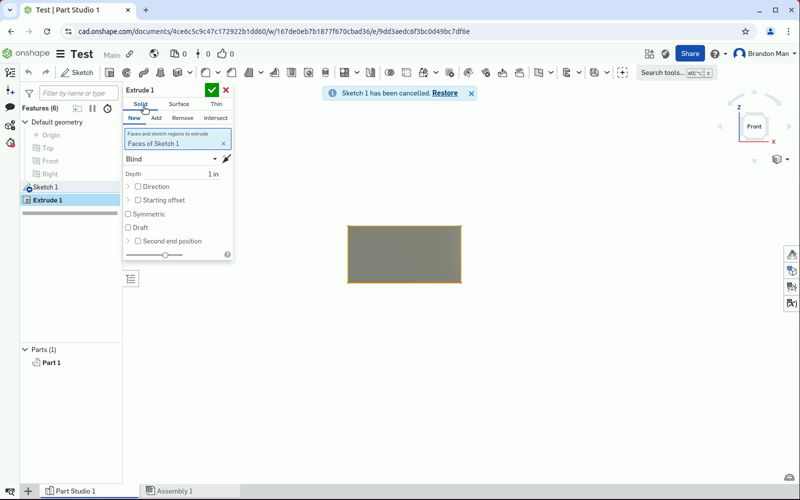
click(143, 106)
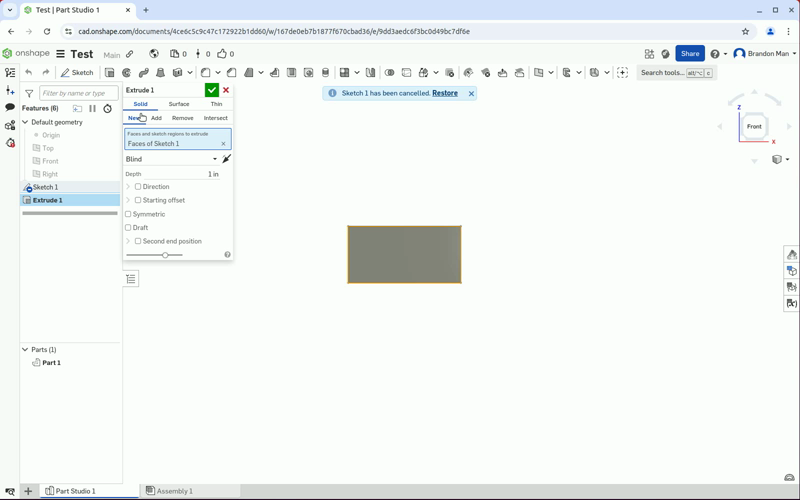
mouse_move(137, 120)
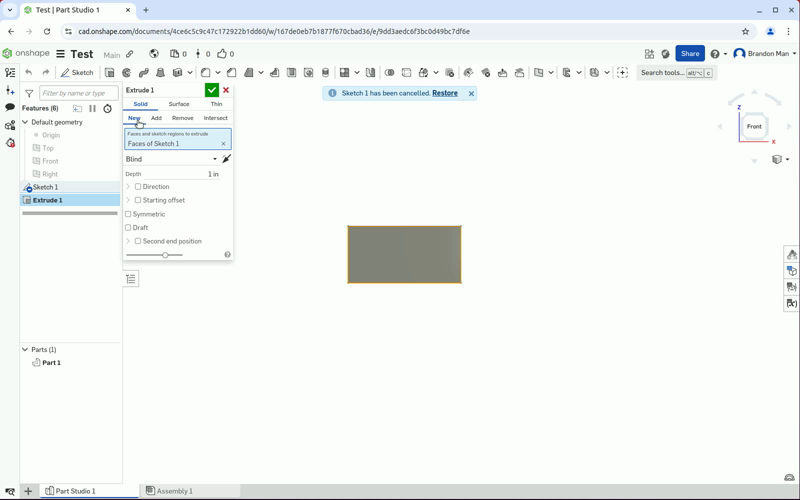
click(137, 120)
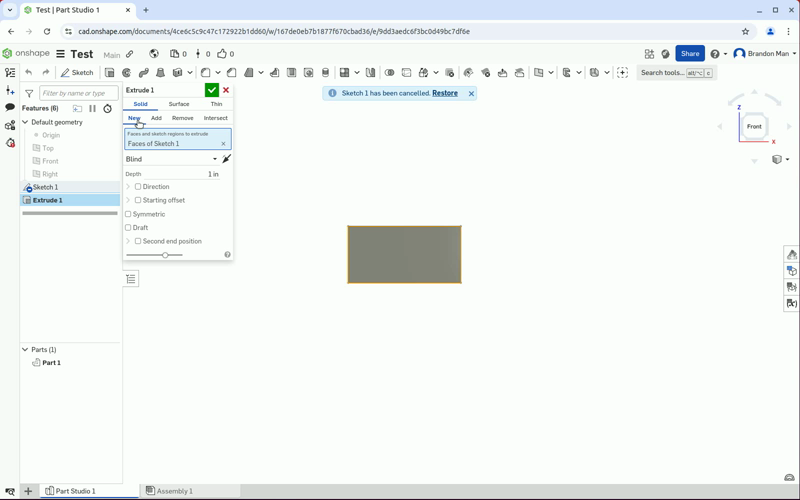
key(tab, 4)
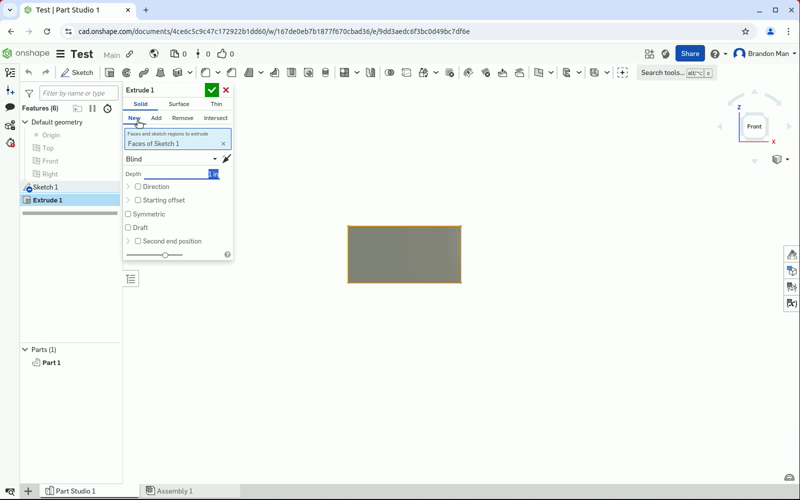
text(-11.554)
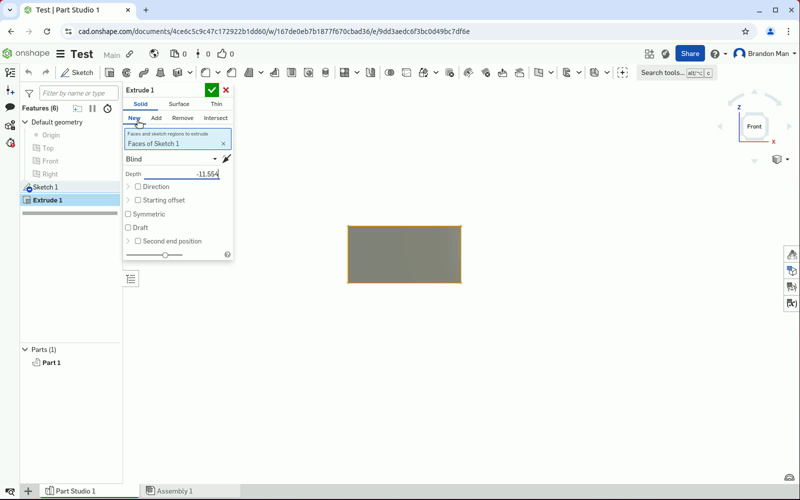
key(enter)
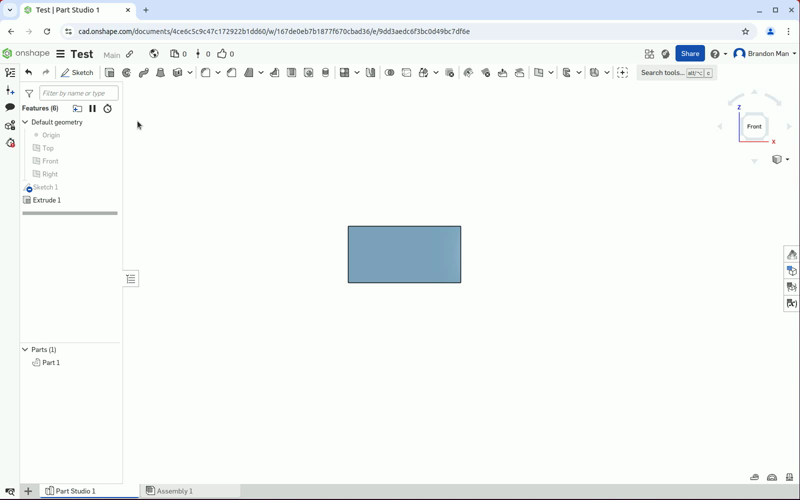
key(shift+h)
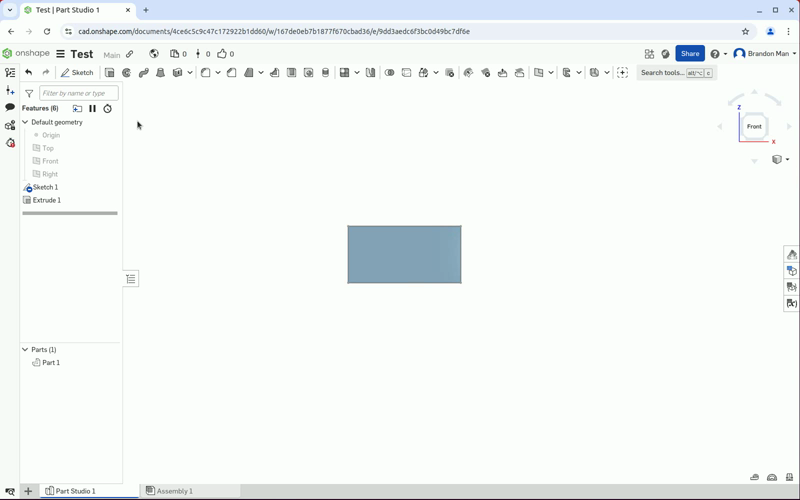
key(shift+h)
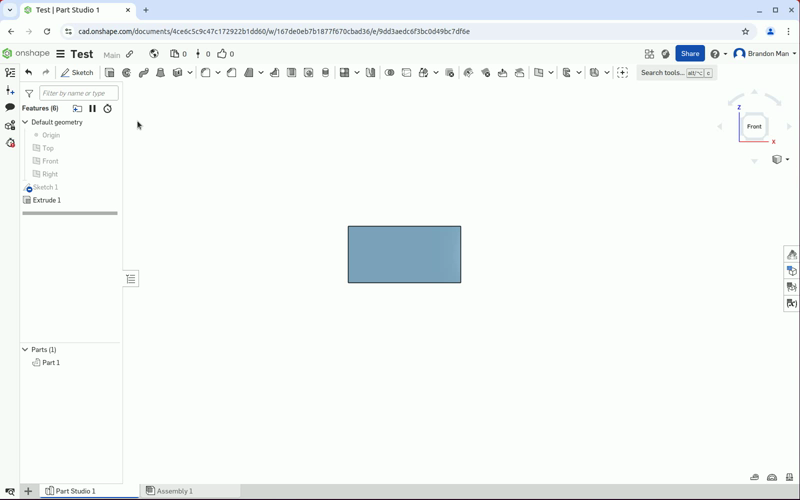
mouse_move(73, 189)
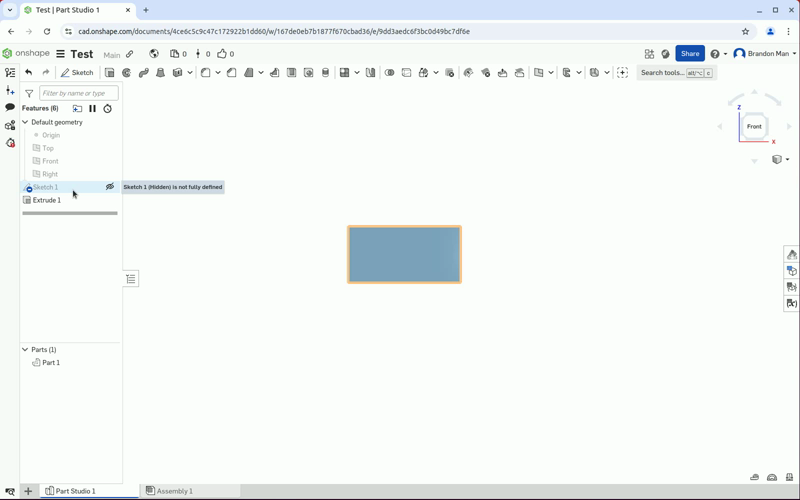
click(73, 189)
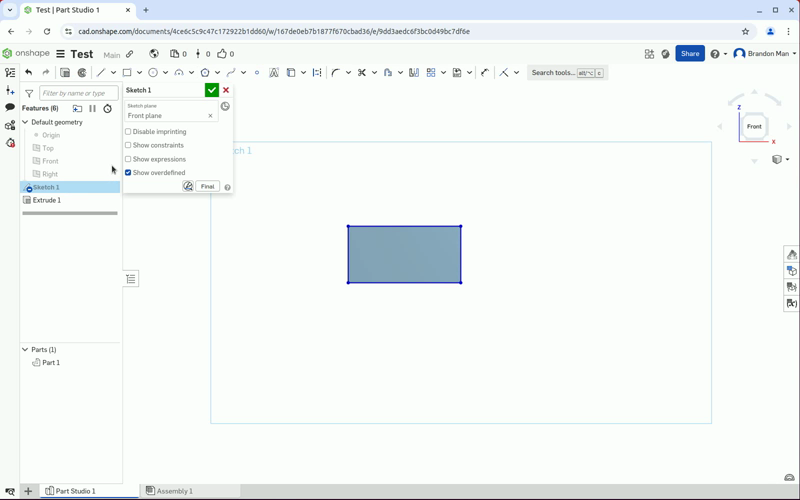
mouse_move(229, 92)
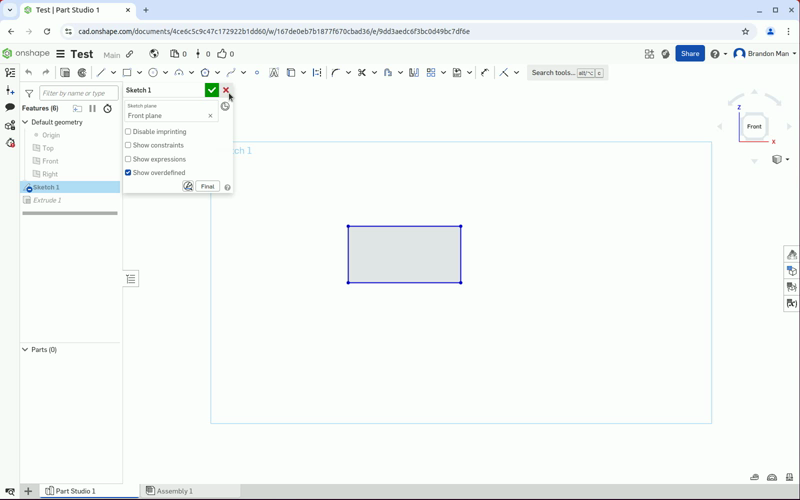
click(229, 92)
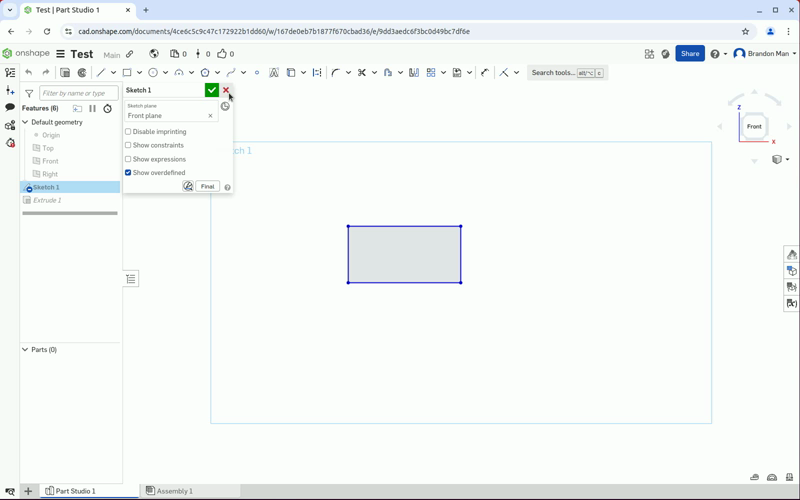
key(shift+s)
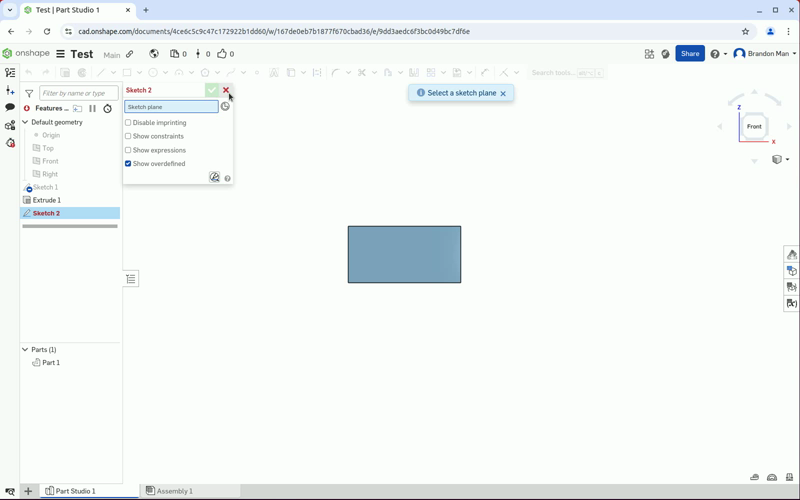
mouse_move(73, 163)
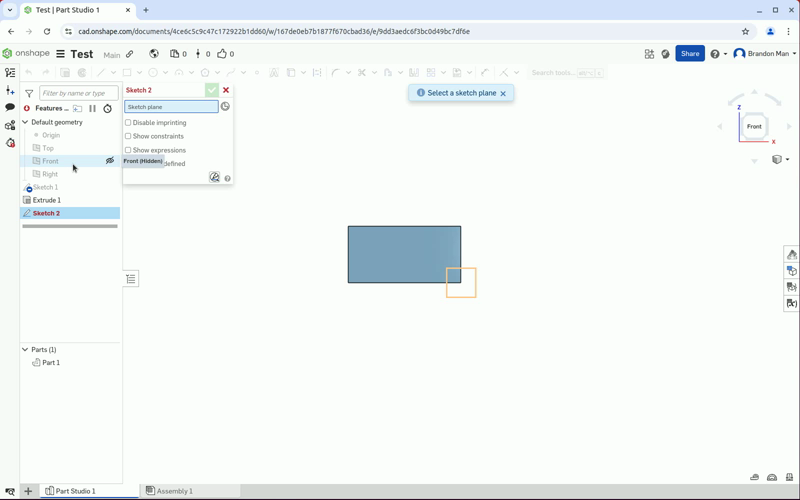
click(73, 163)
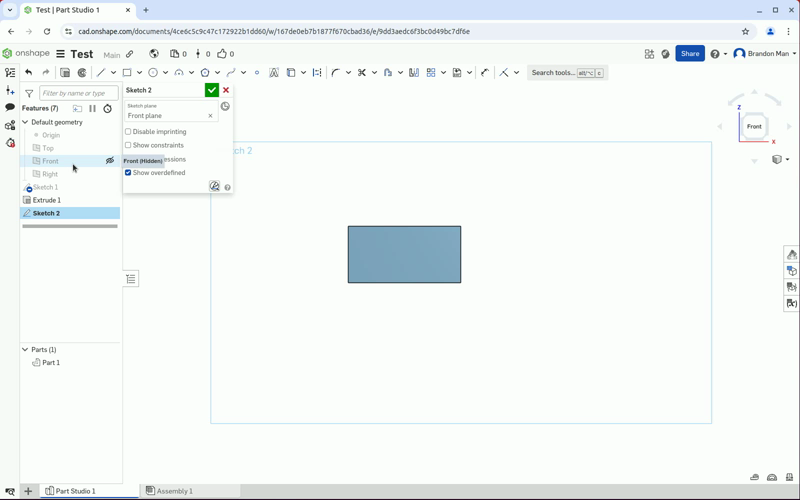
mouse_move(73, 352)
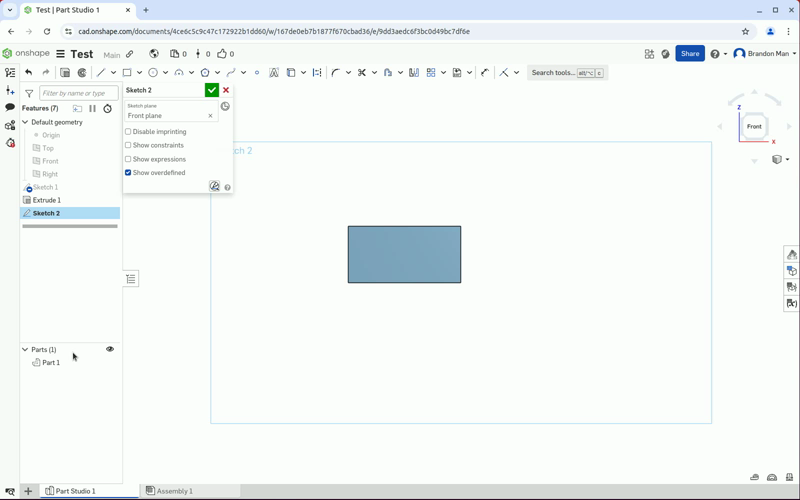
key(y)
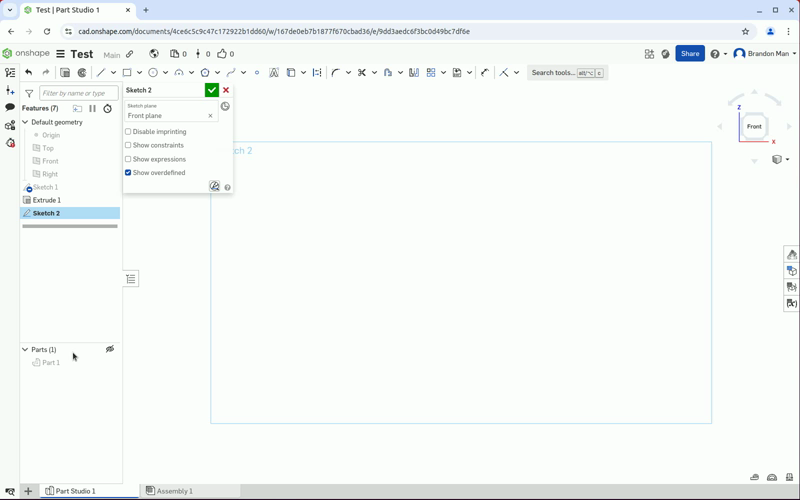
key(l)
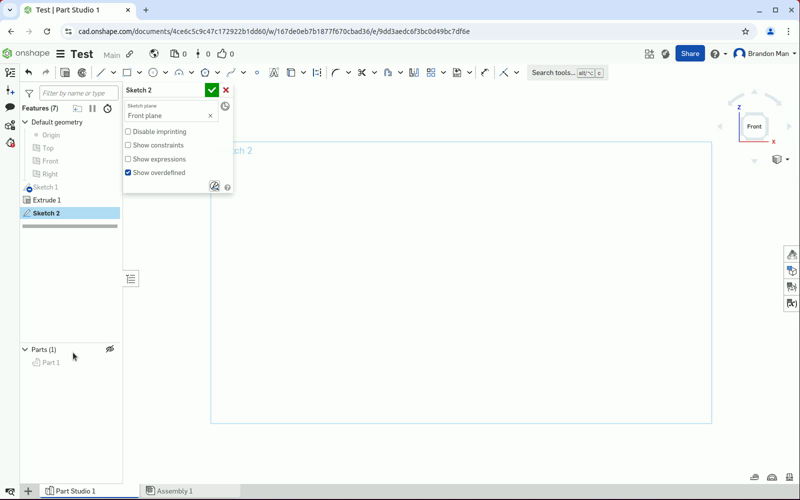
key_down(shift)
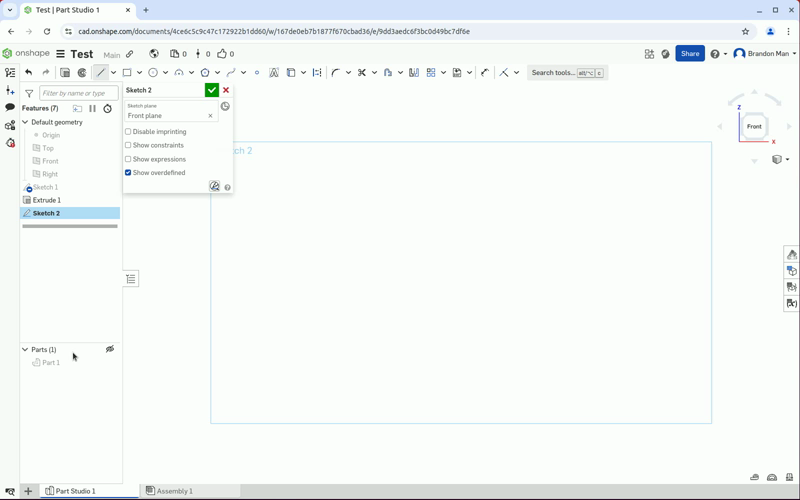
mouse_move(362, 254)
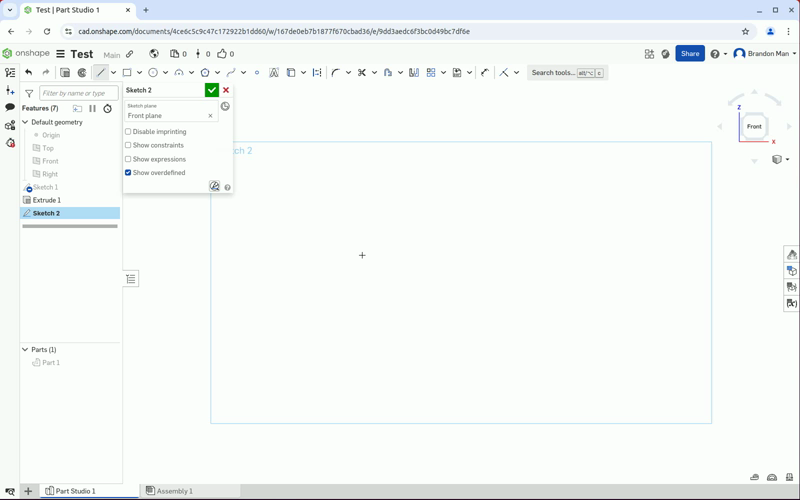
click(362, 254)
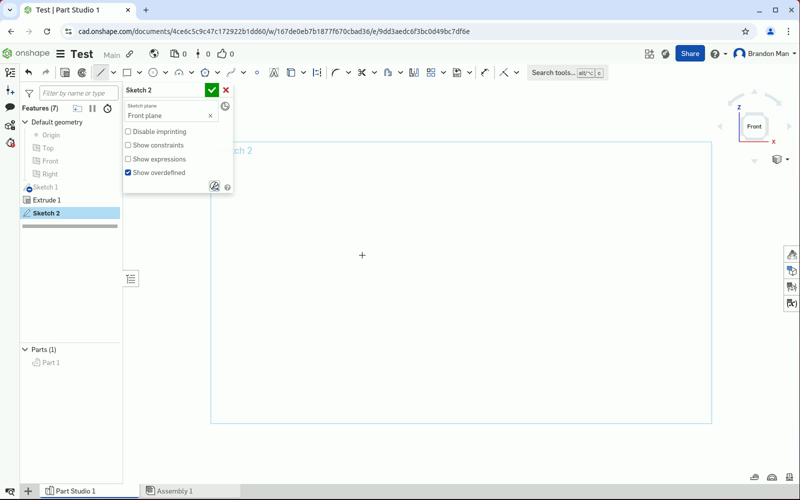
key_up(shift)
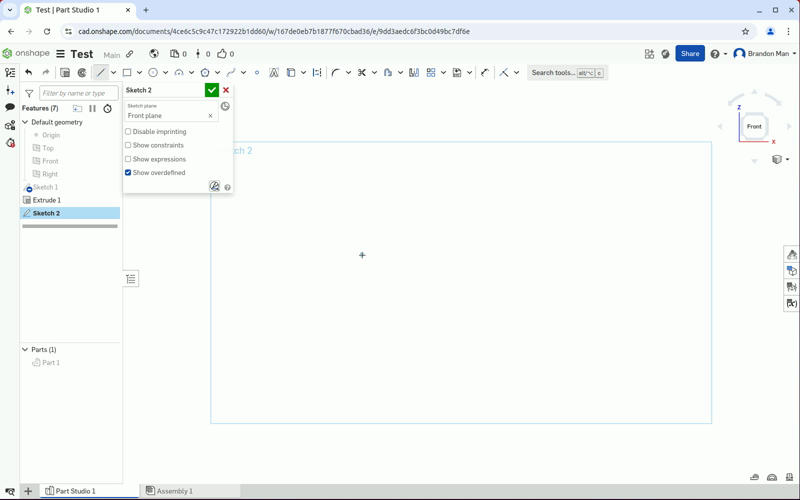
key_down(shift)
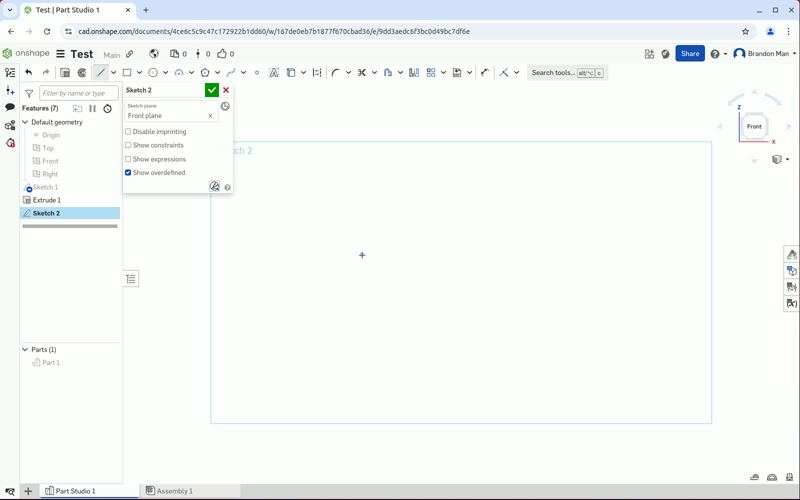
mouse_move(447, 254)
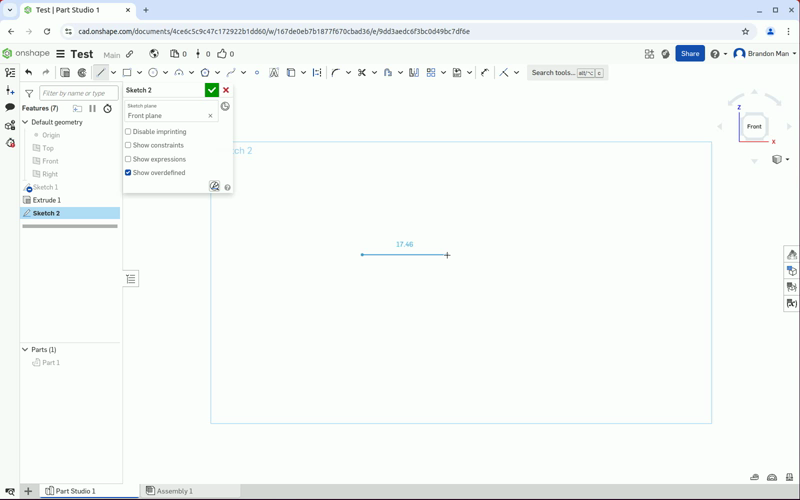
click(447, 254)
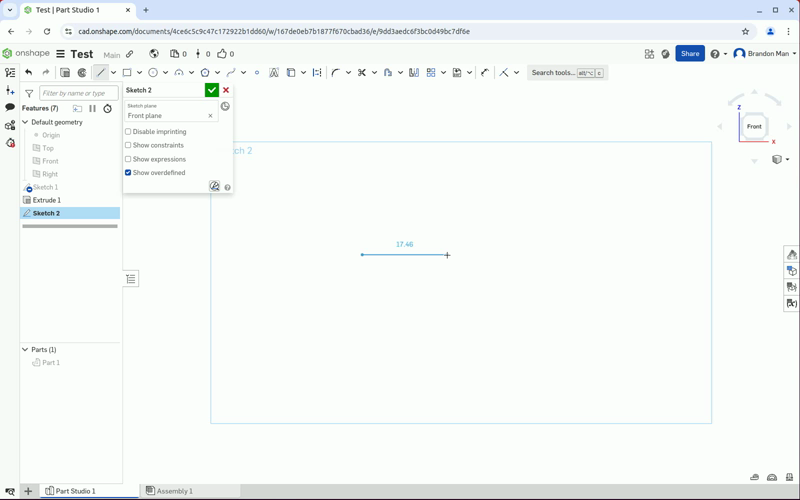
key_up(shift)
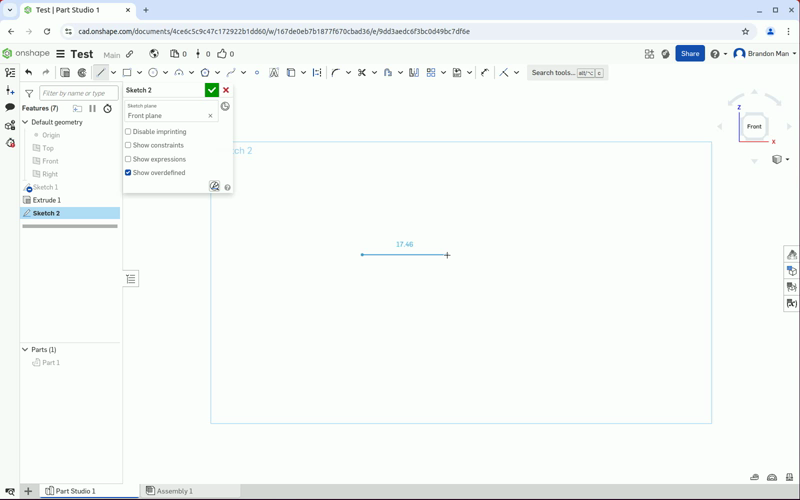
key_down(shift)
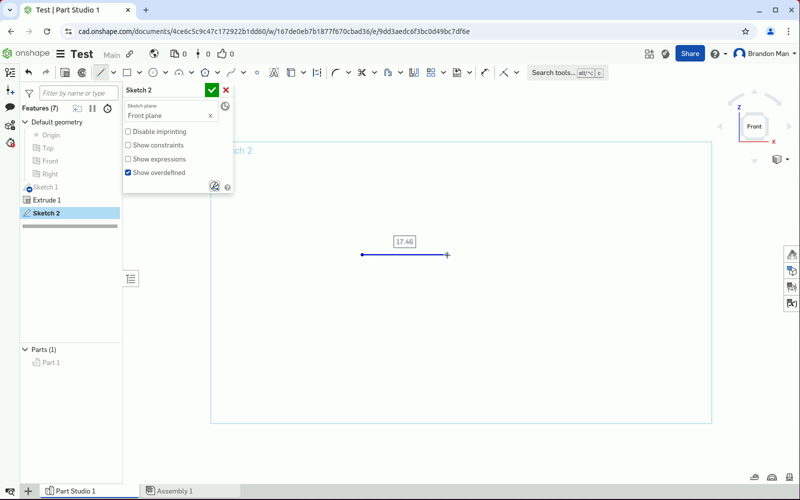
mouse_move(477, 254)
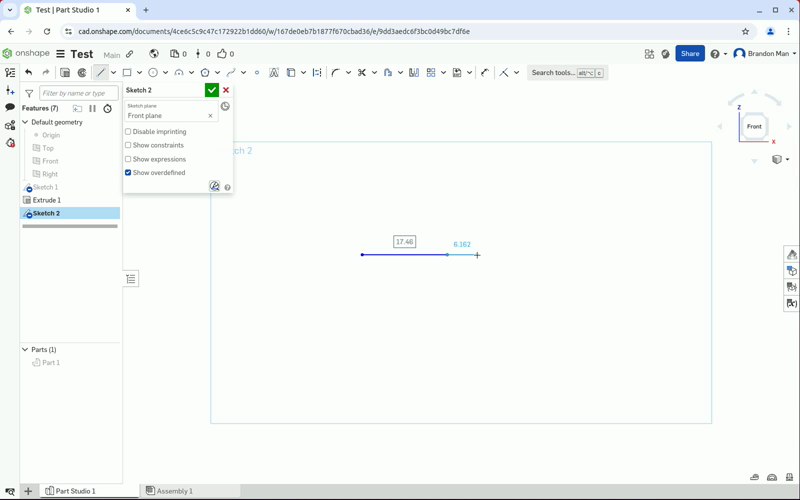
mouse_move(447, 226)
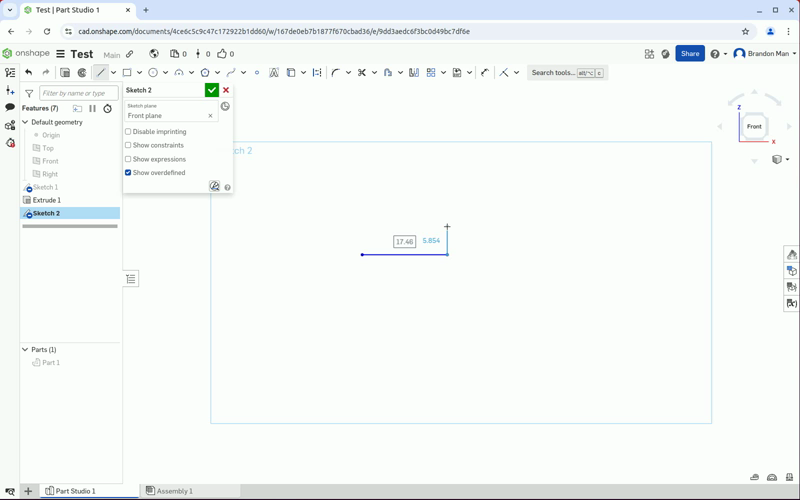
click(447, 226)
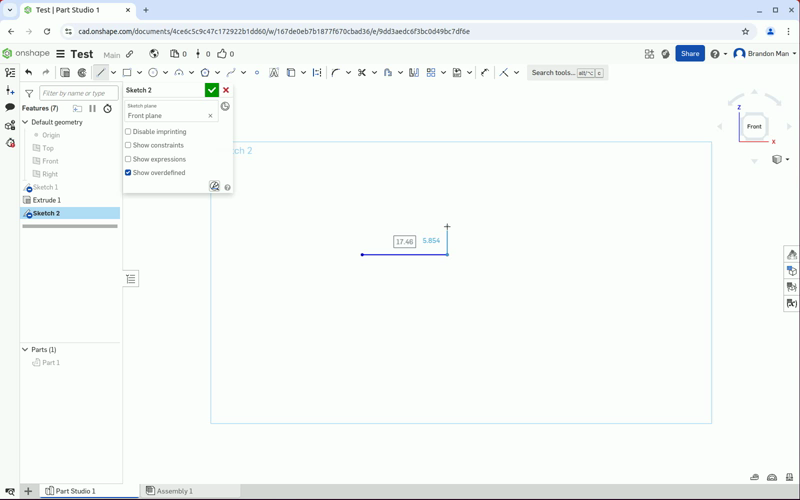
key_up(shift)
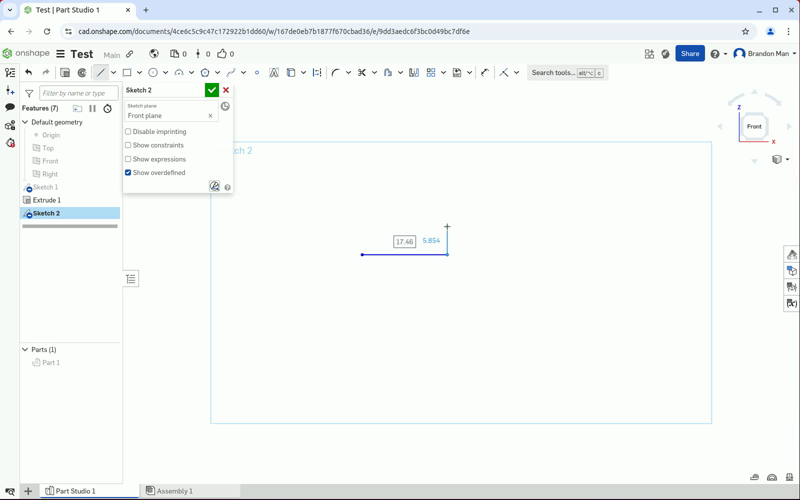
key_down(shift)
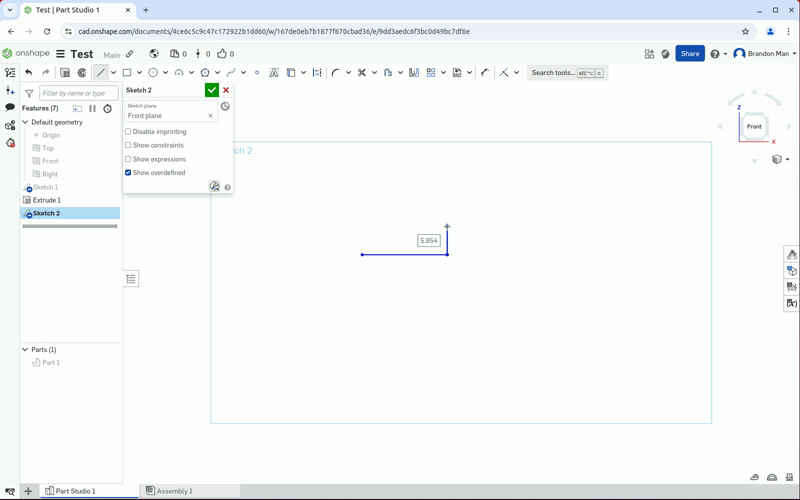
mouse_move(362, 226)
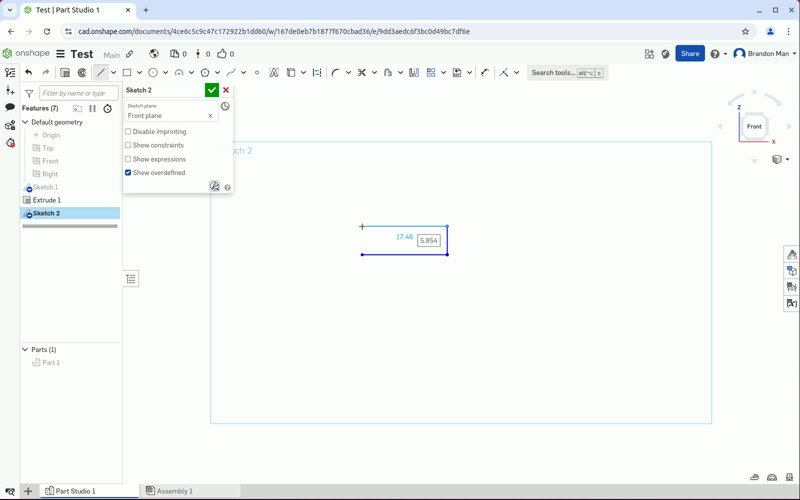
click(362, 226)
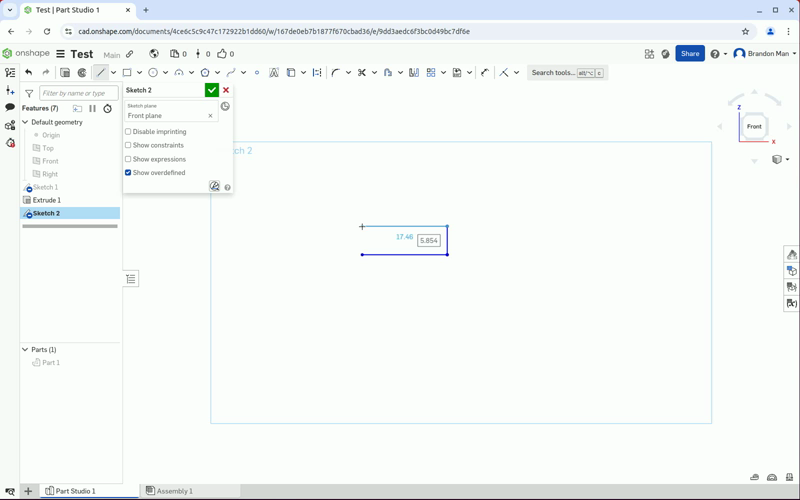
key_up(shift)
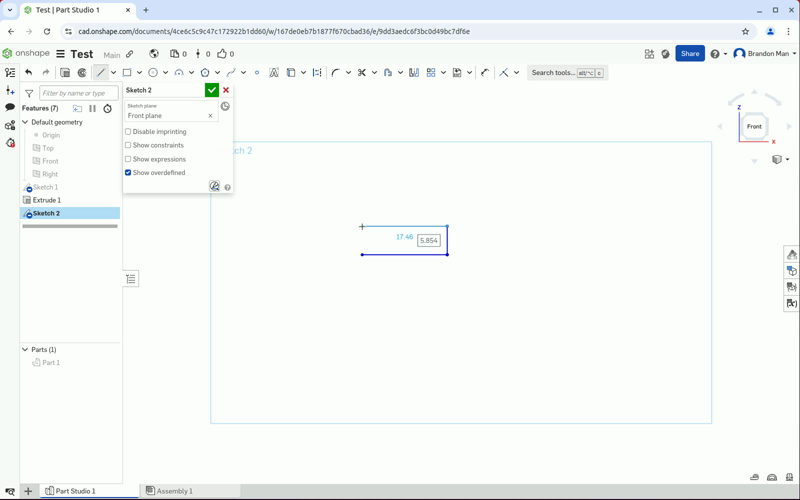
mouse_move(392, 226)
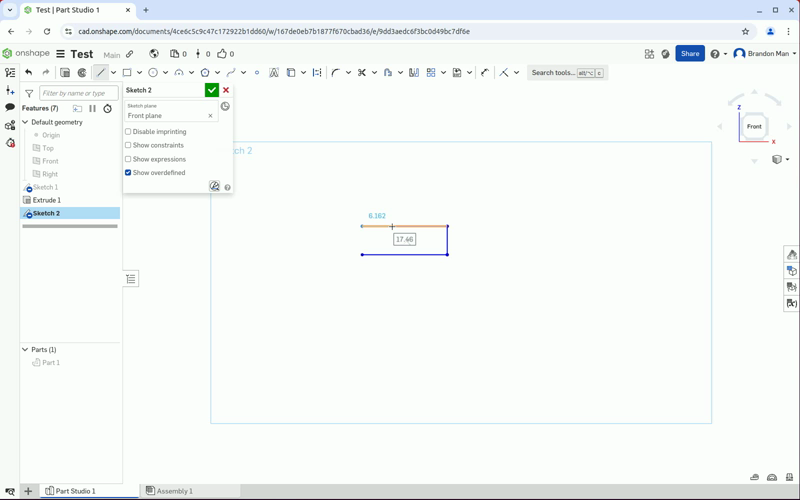
key_down(shift)
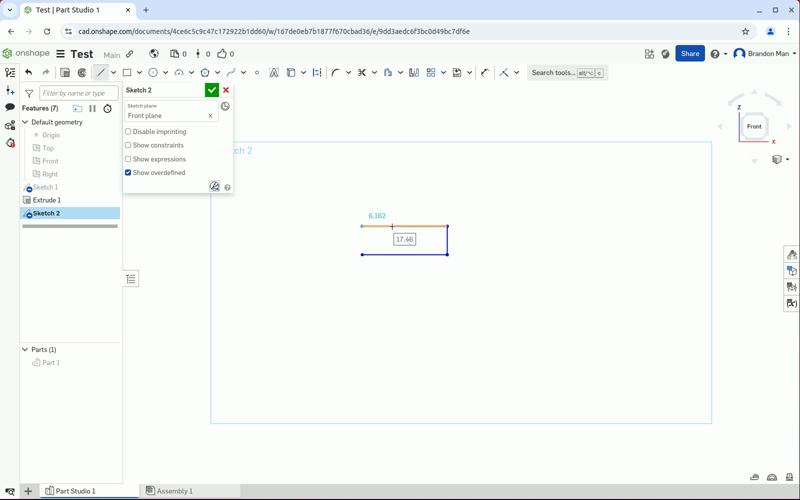
mouse_move(362, 254)
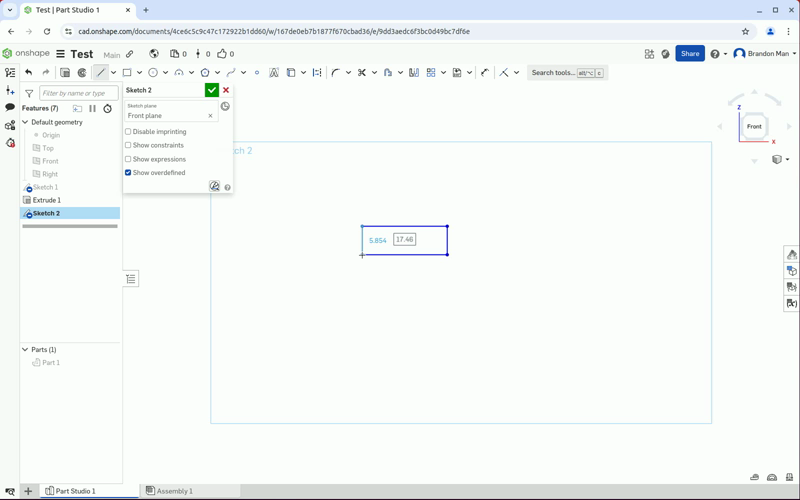
key_up(shift)
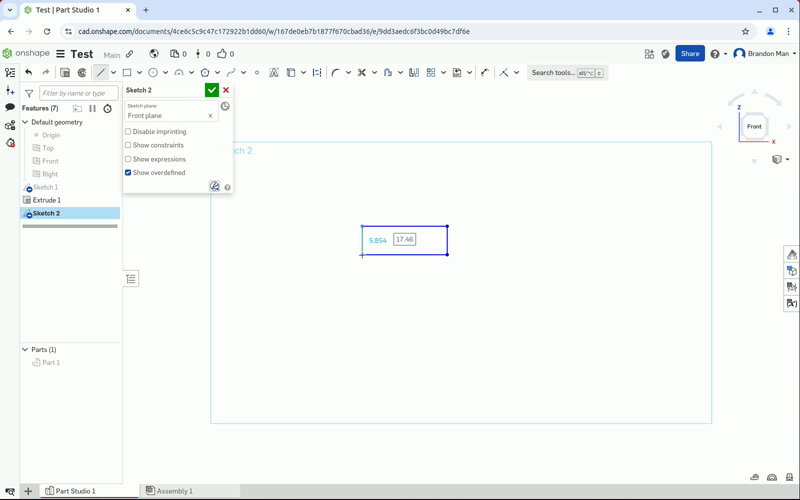
click(362, 254)
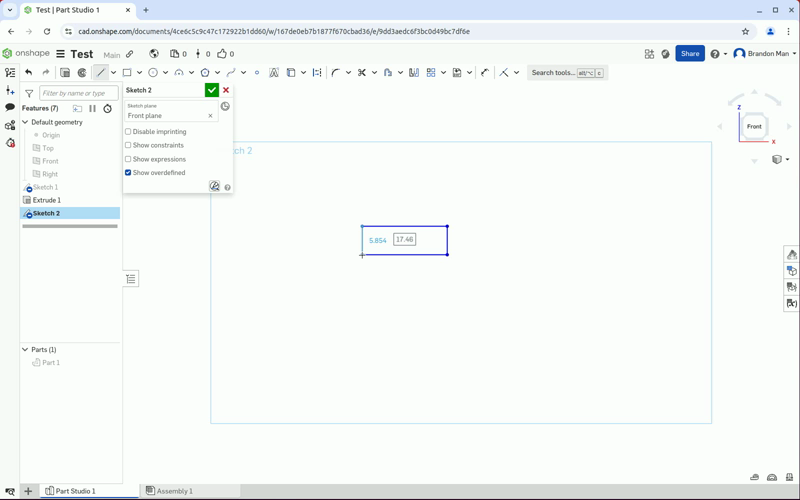
key(esc)
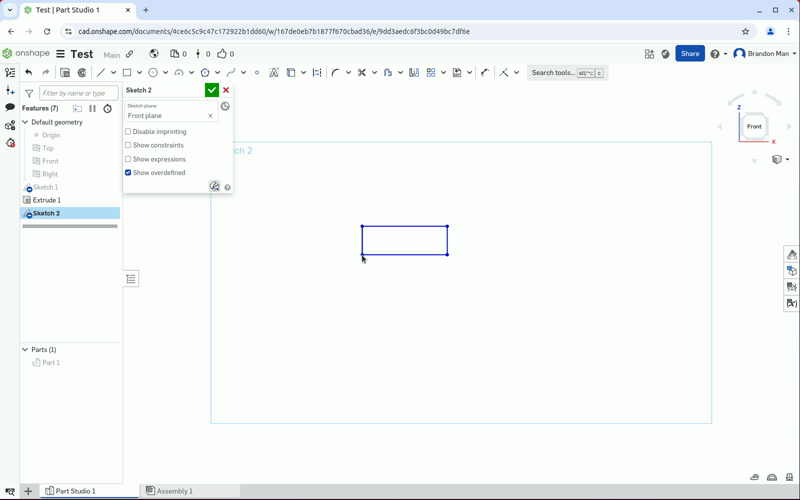
mouse_move(421, 231)
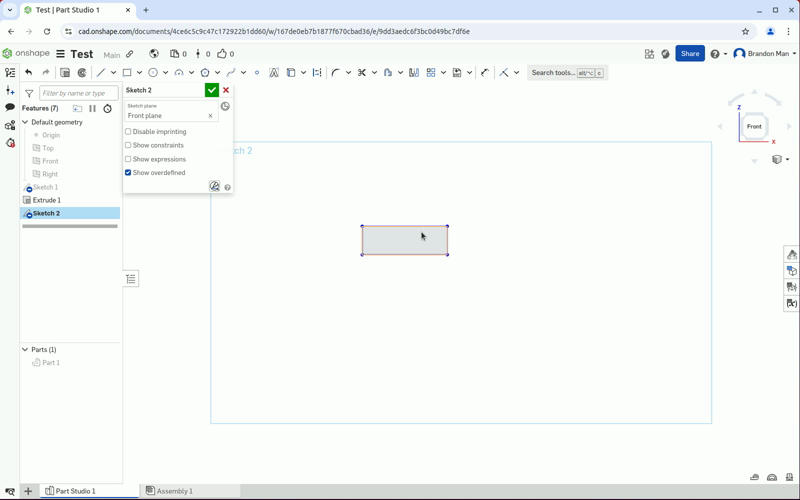
click(421, 231)
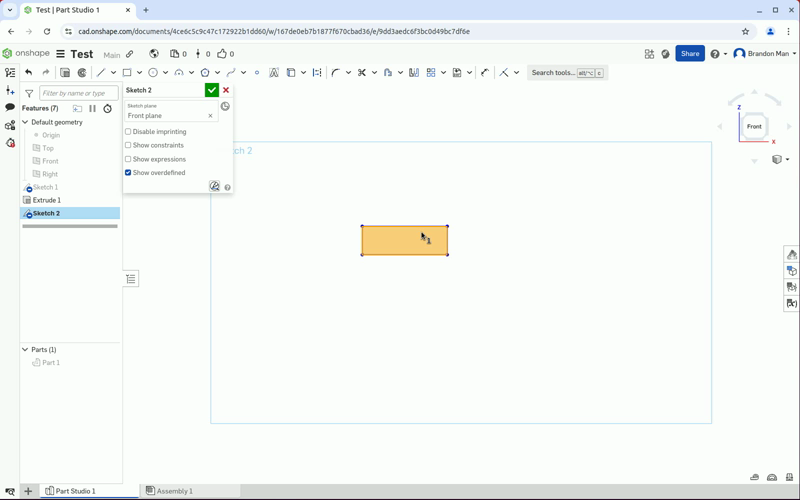
mouse_move(73, 352)
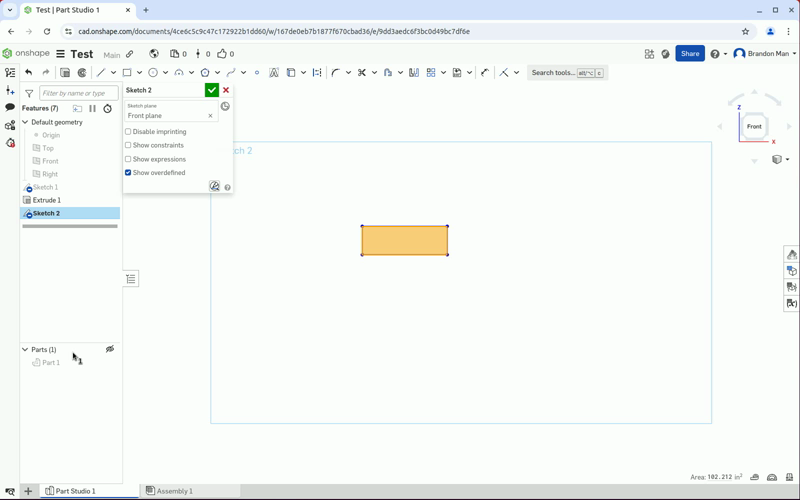
key(shift+y)
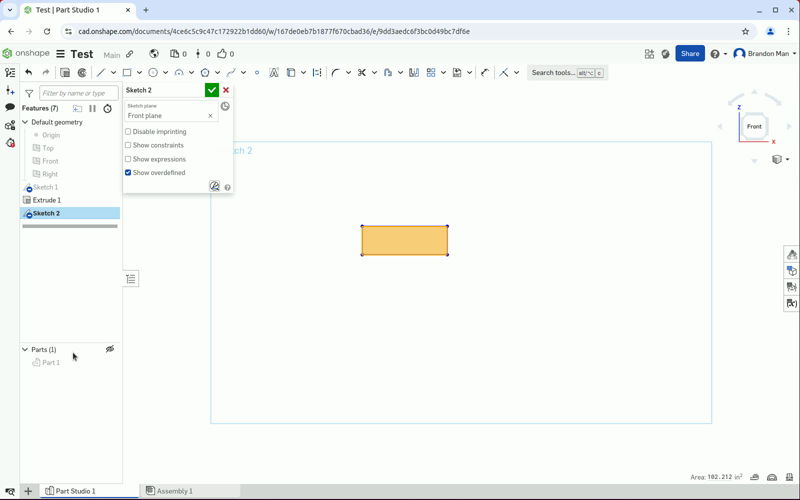
key(shift+e)
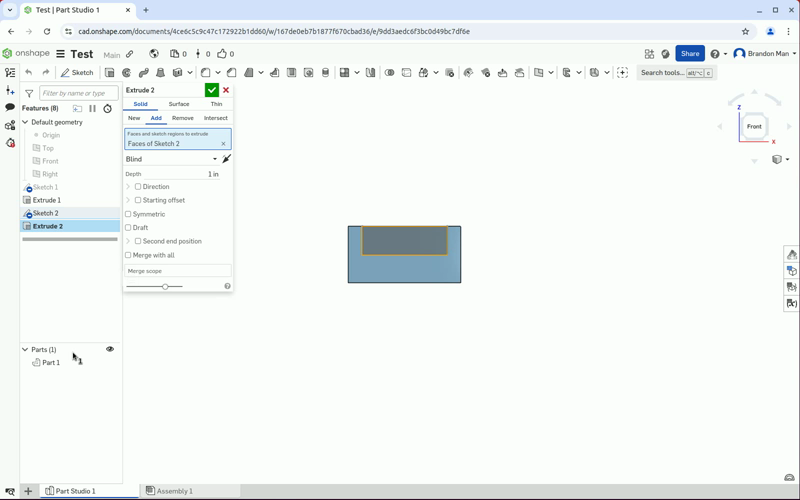
mouse_move(143, 106)
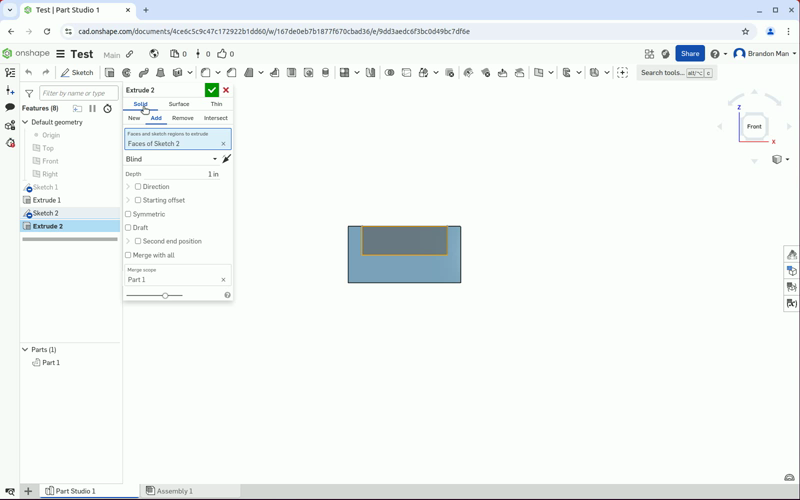
click(143, 106)
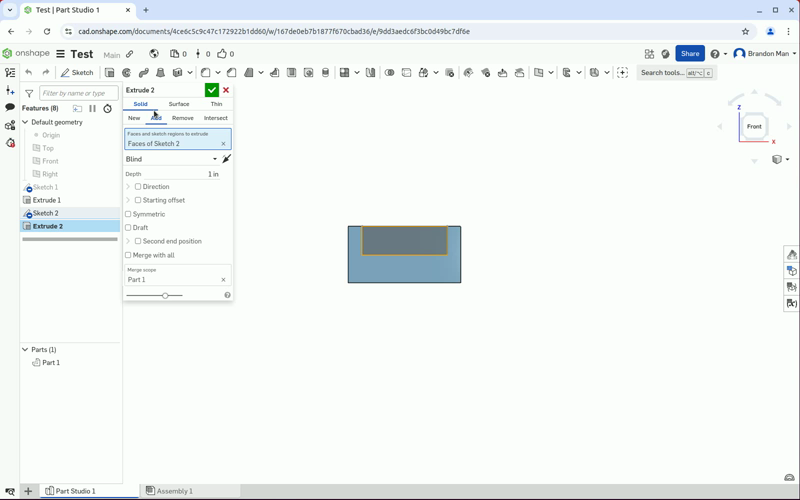
mouse_move(186, 120)
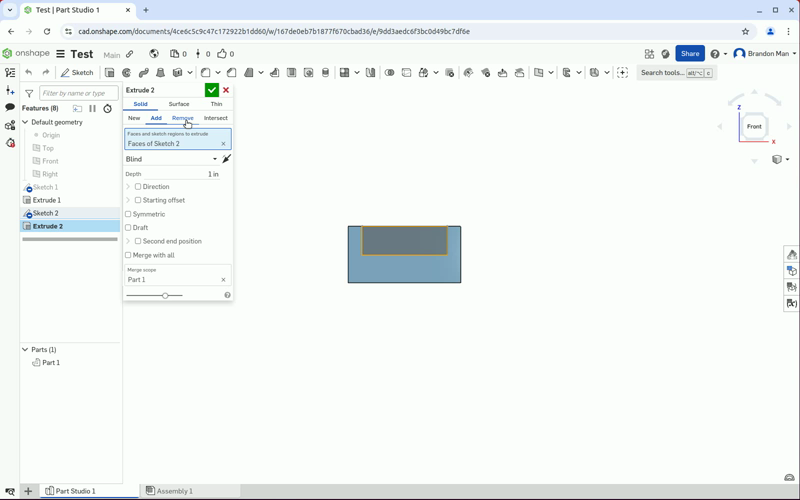
click(186, 120)
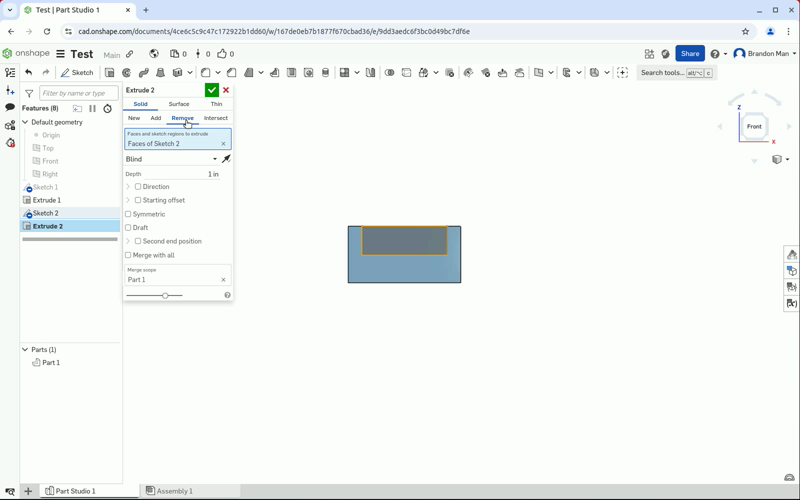
key(tab, 4)
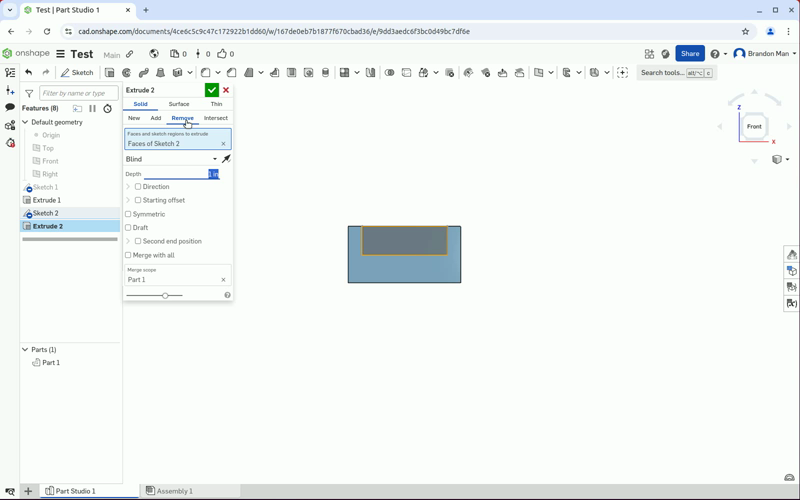
text(8.666)
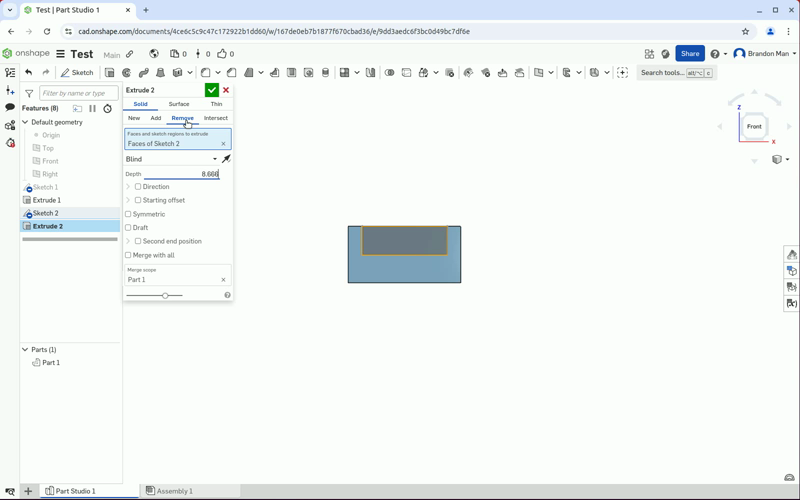
key(tab, 6)
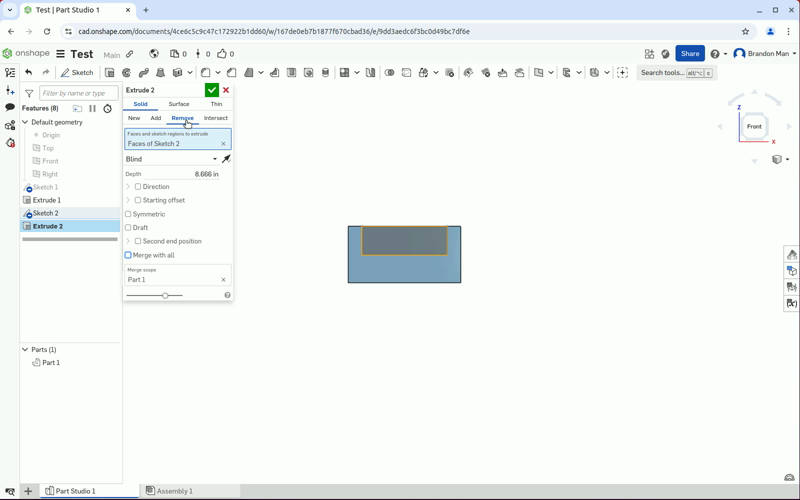
key(space)
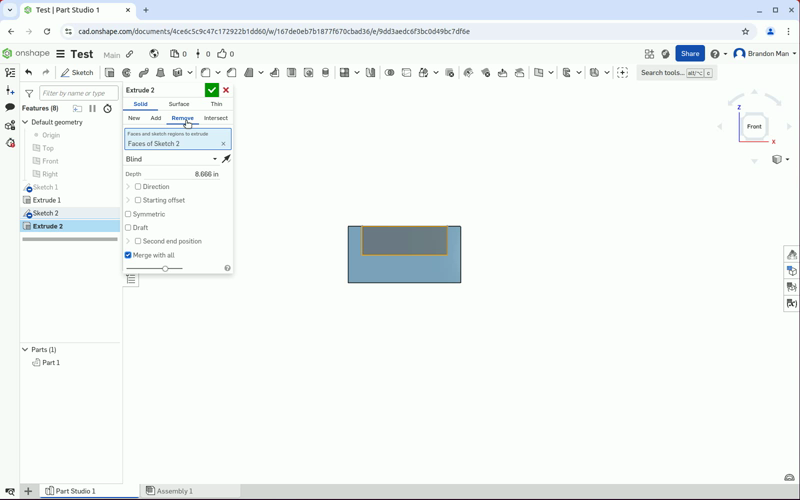
key(enter)
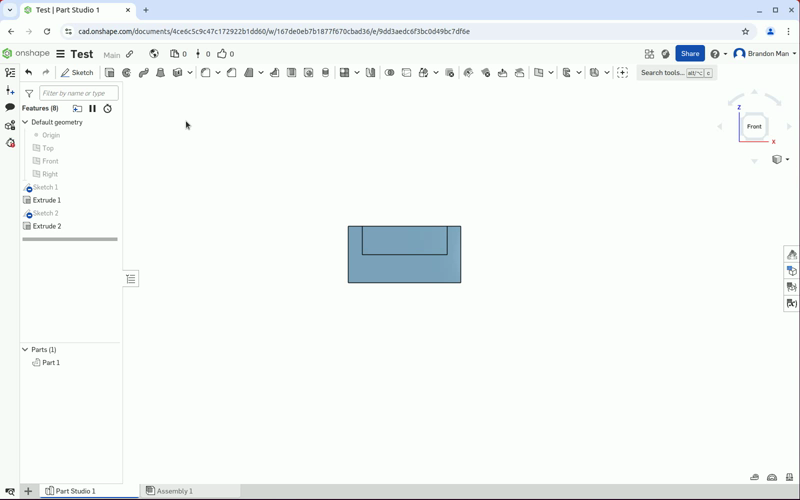
key(shift+h)
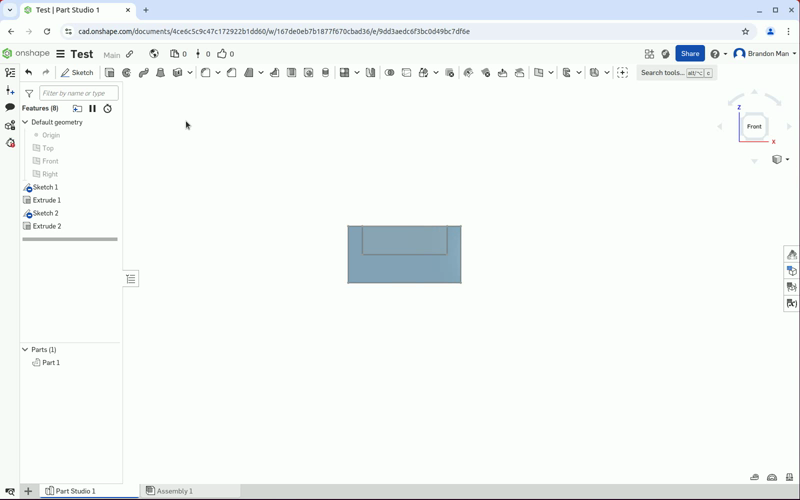
key(shift+h)
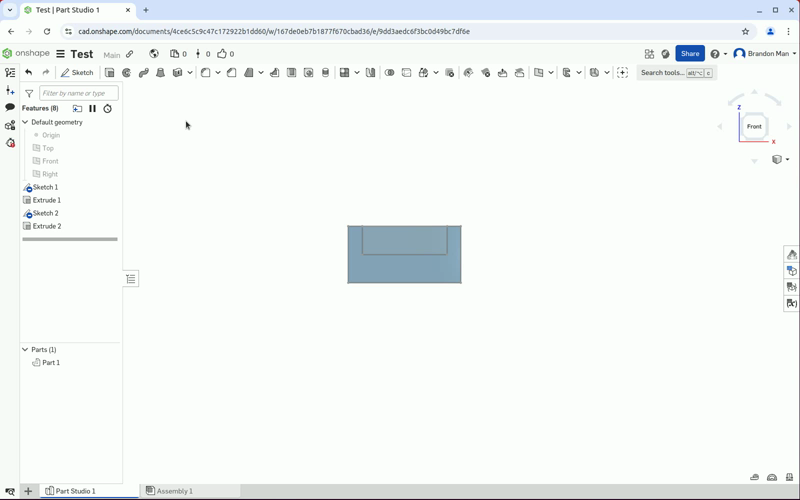
key(shift+7)
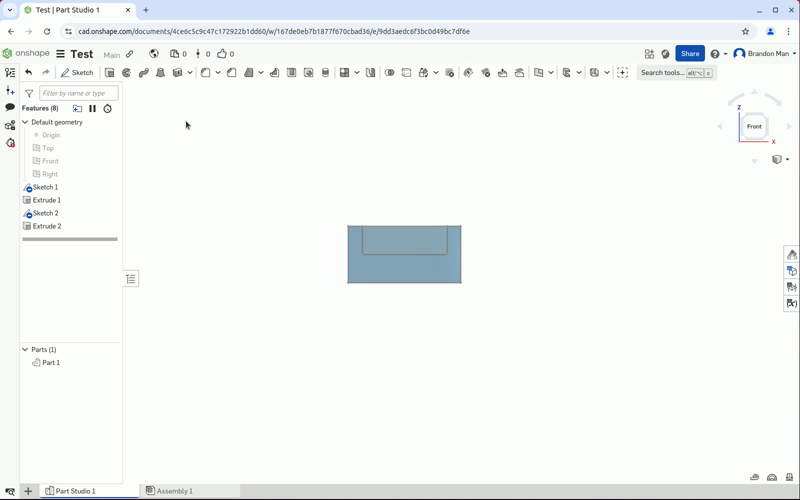
key(left, 2)
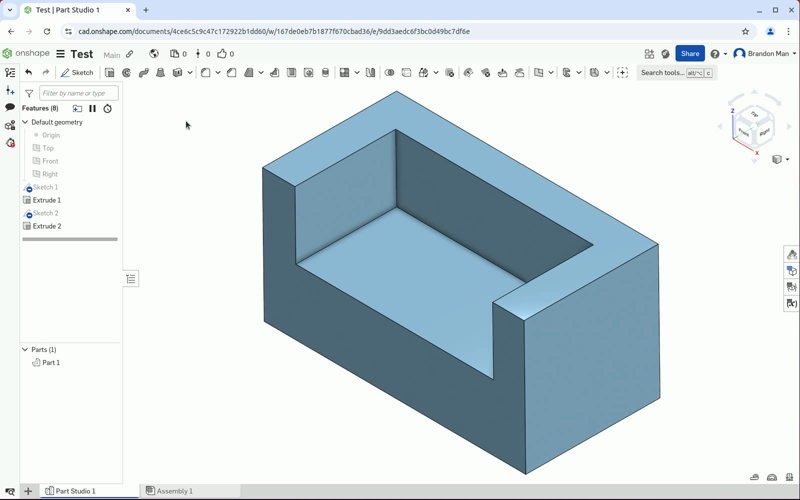
key(down, 2)
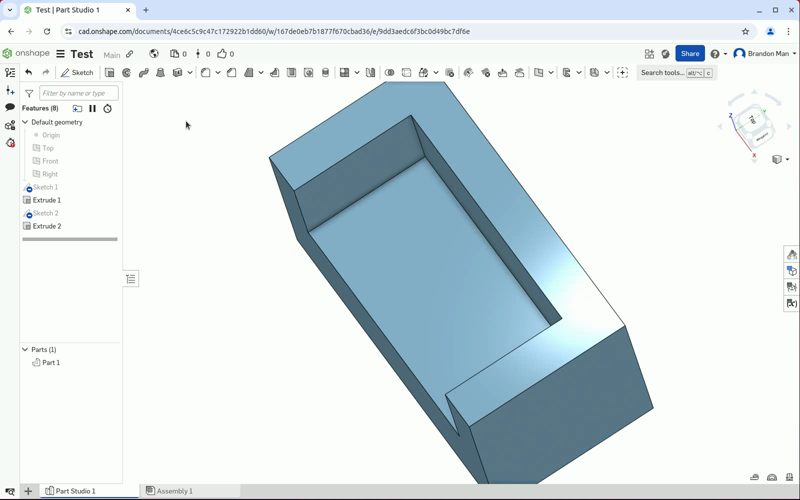
key(up, 2)
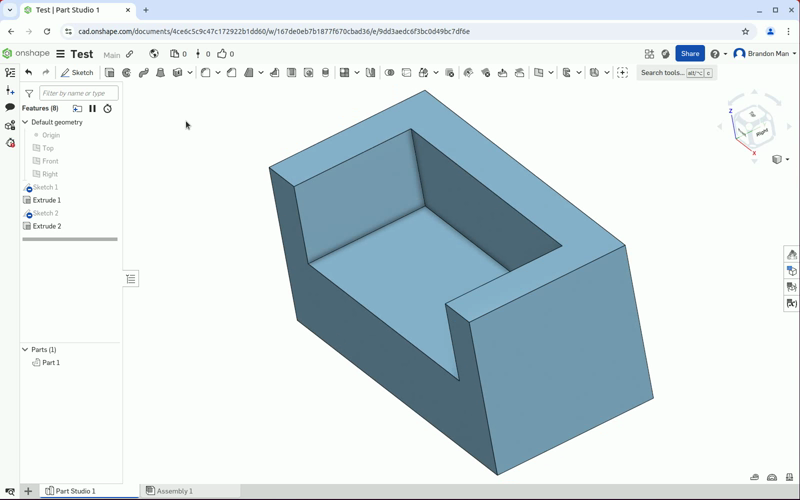
key(right, 2)
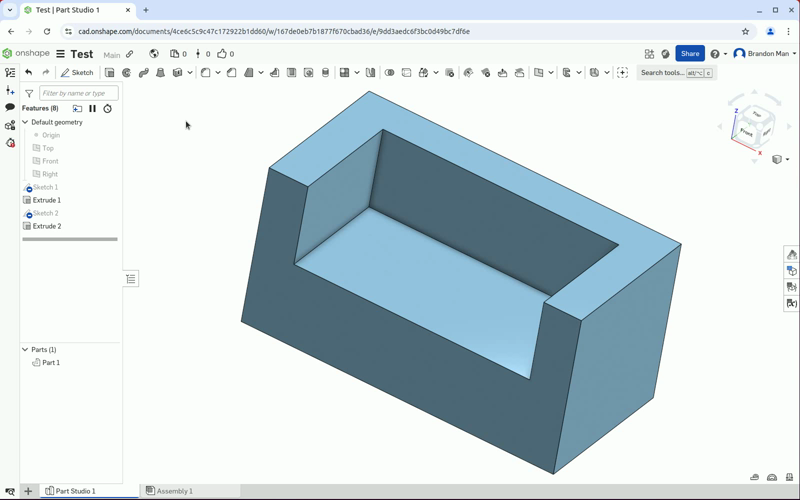
mouse_move(73, 189)
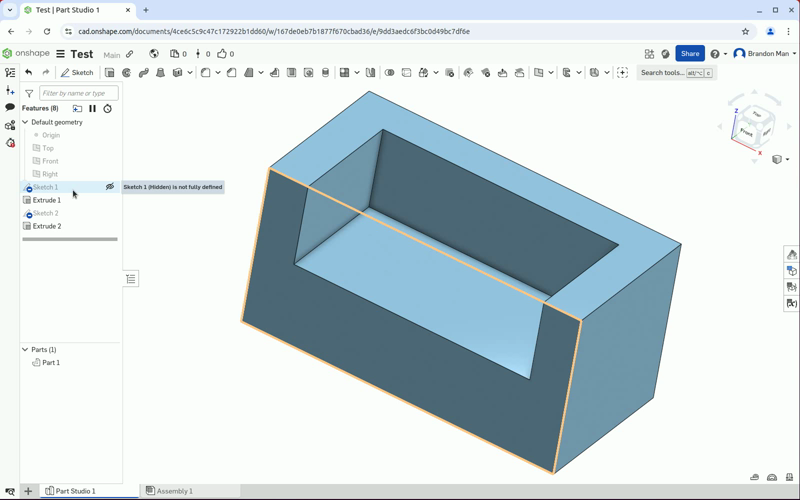
click(73, 189)